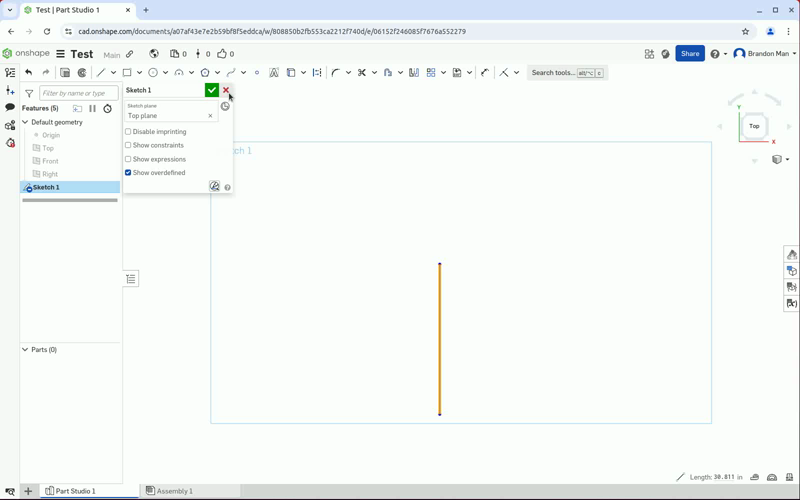
key(shift+h)
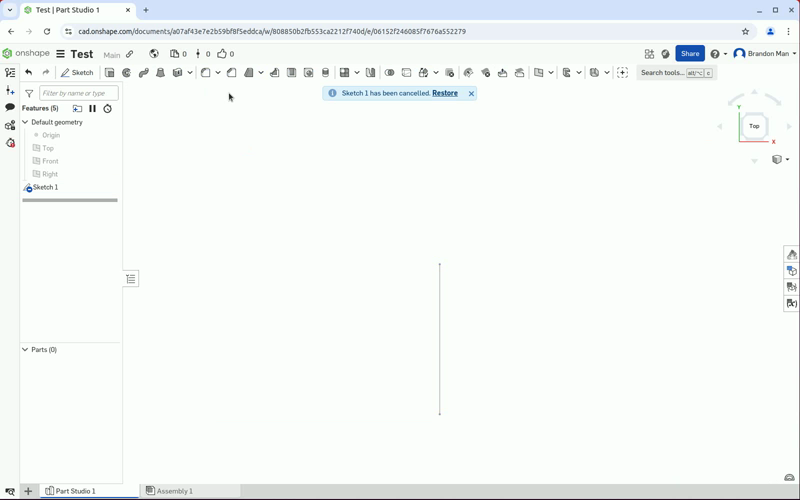
key(shift+s)
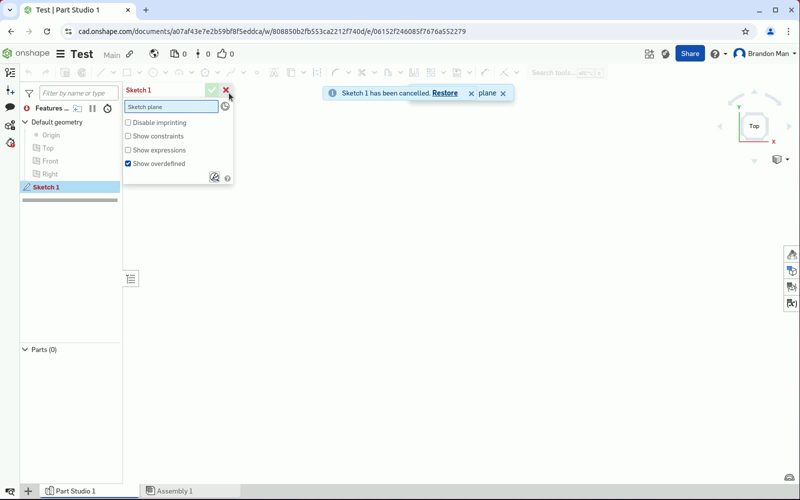
mouse_move(73, 150)
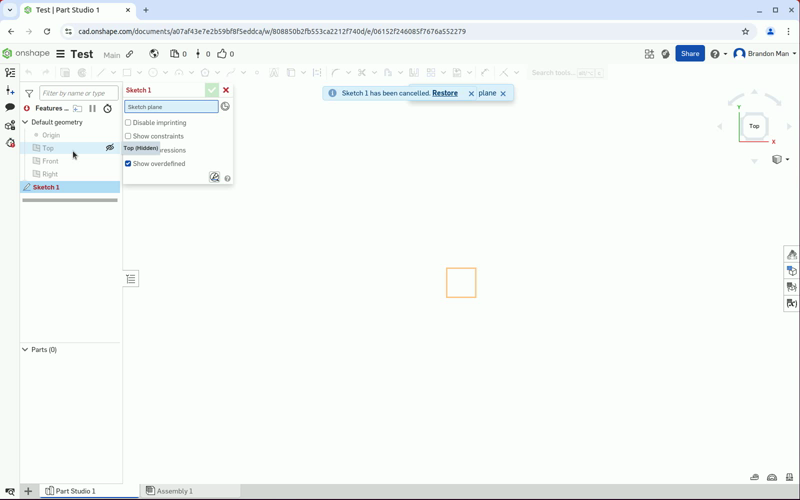
click(73, 150)
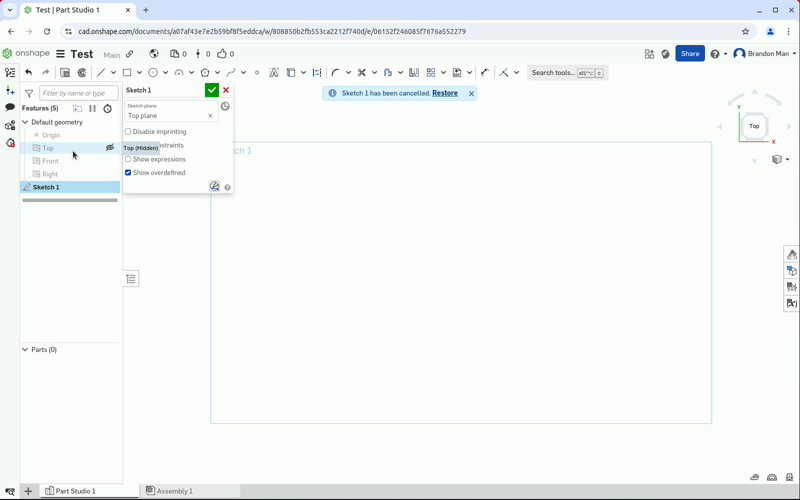
mouse_move(73, 352)
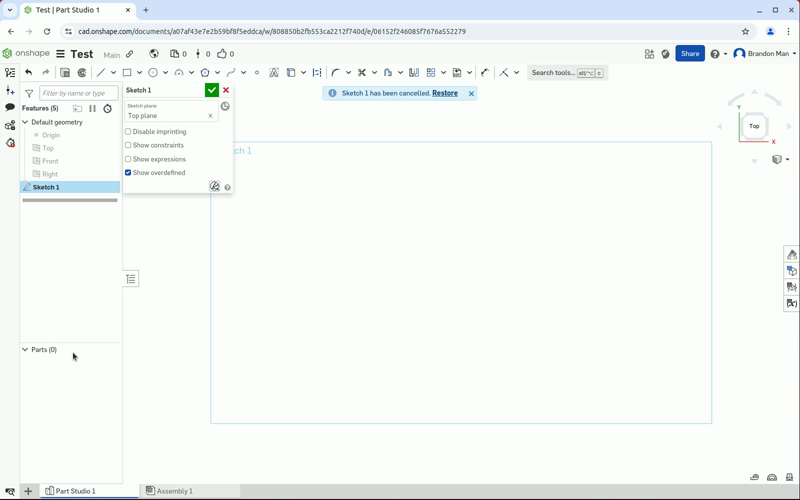
key(y)
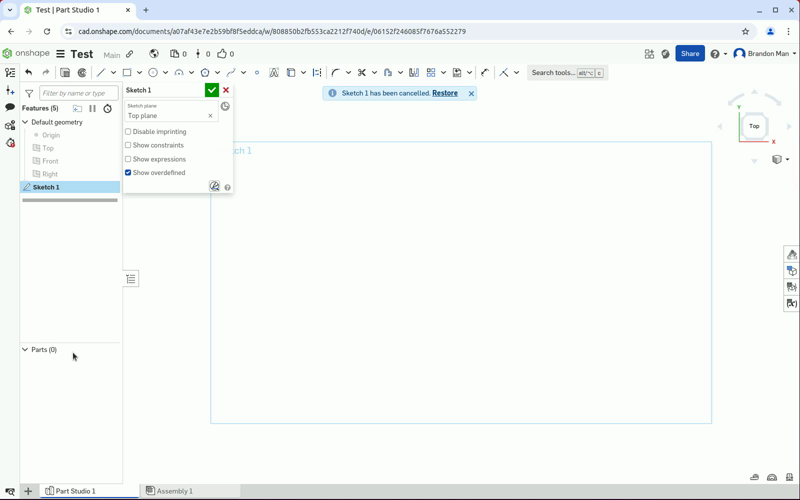
key(c)
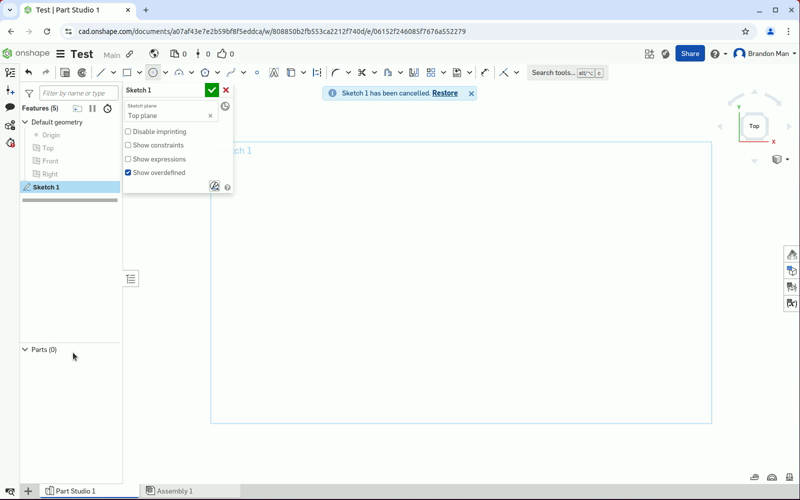
key_down(shift)
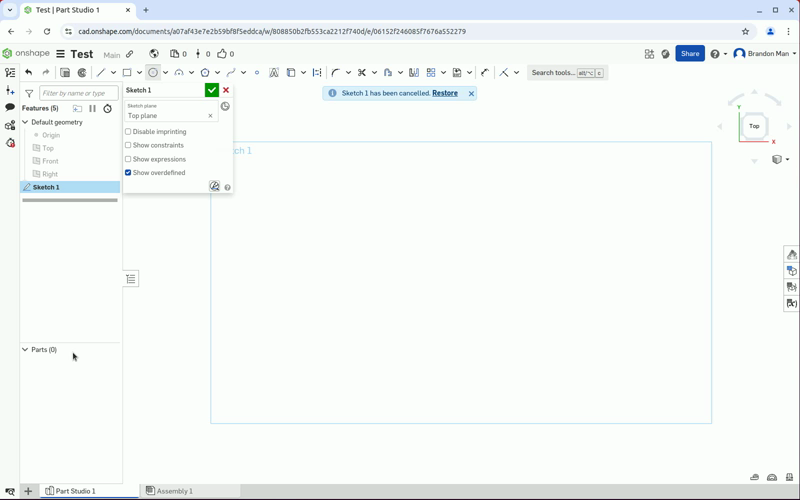
mouse_move(413, 373)
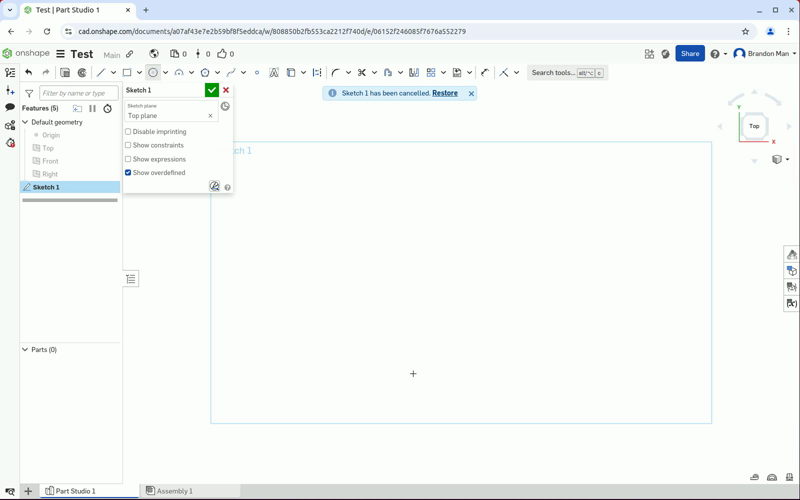
click(413, 373)
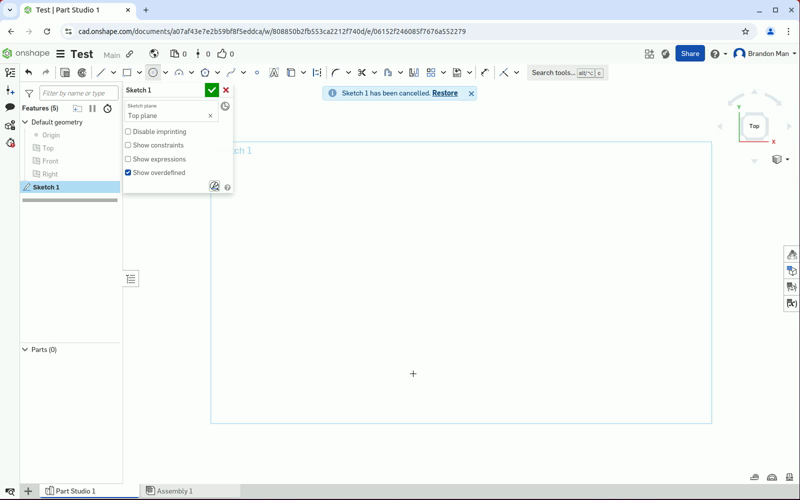
key_up(shift)
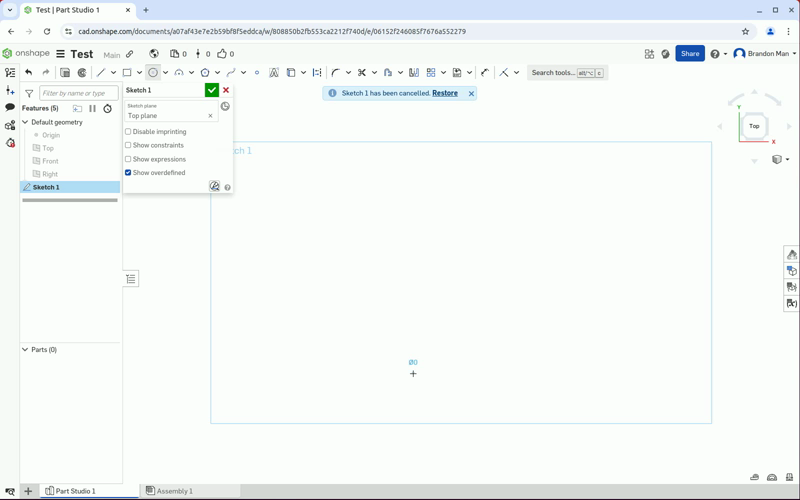
mouse_move(417, 373)
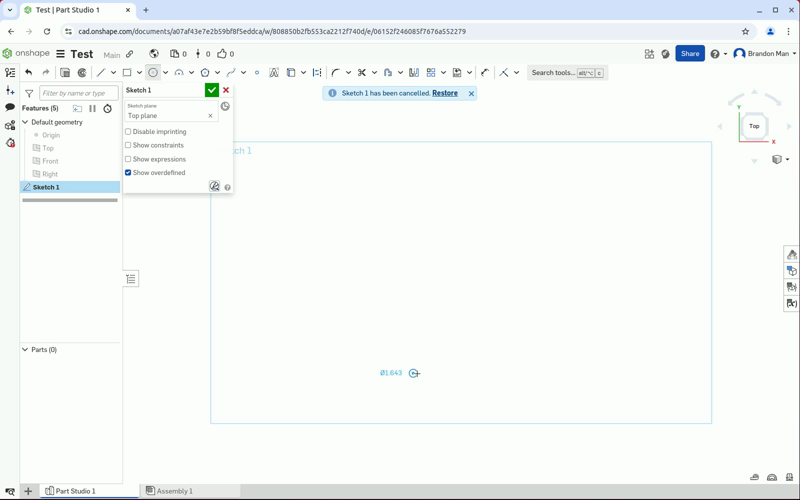
click(417, 373)
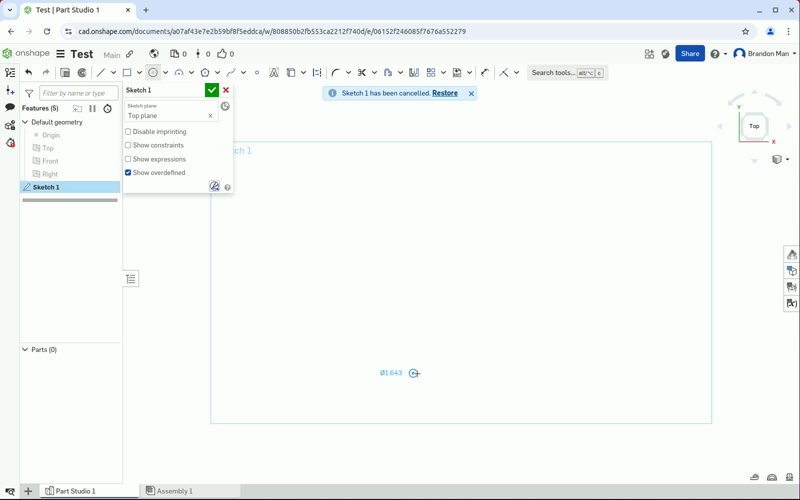
key(esc)
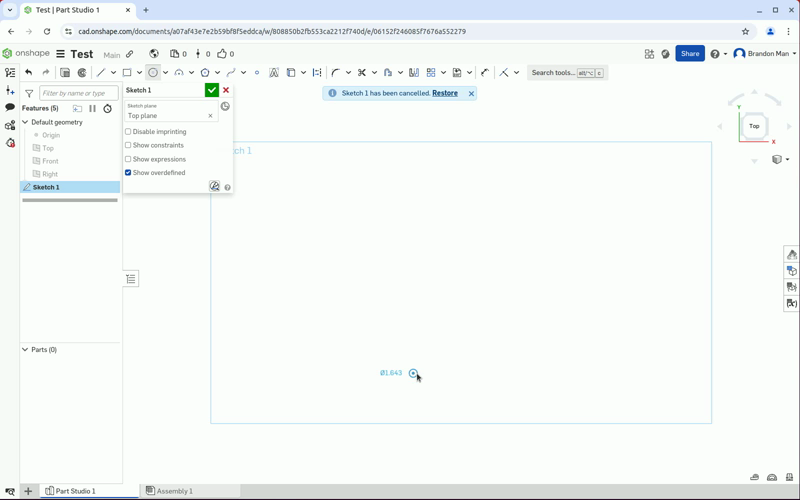
mouse_move(412, 370)
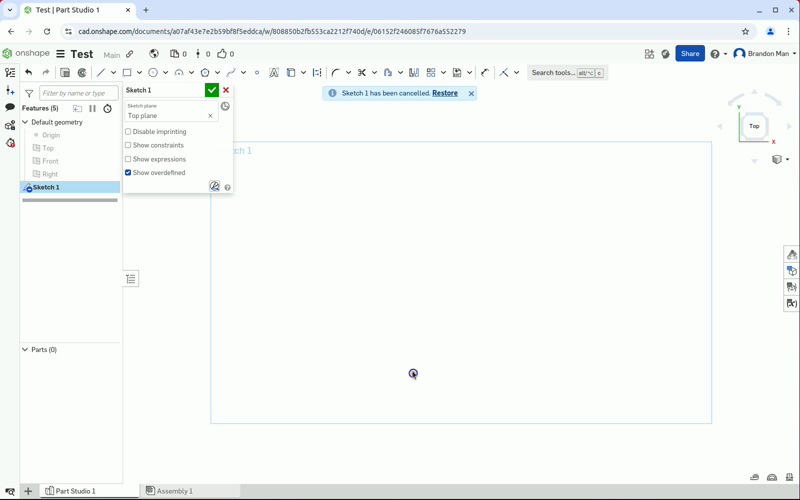
scroll(6)
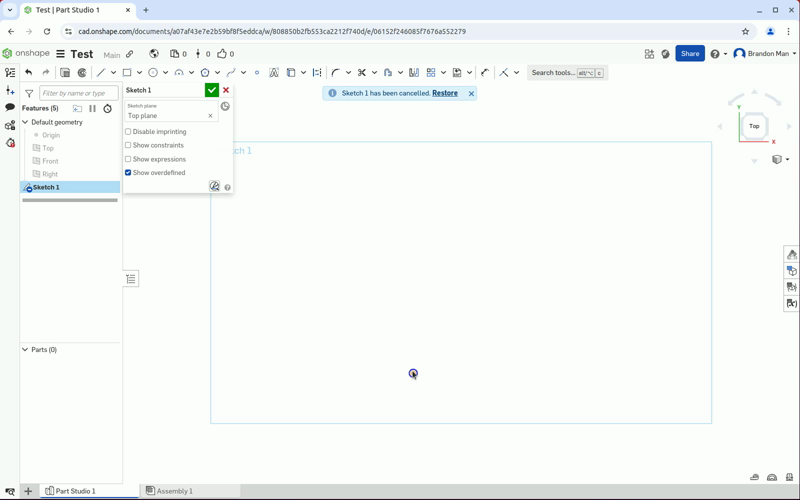
scroll(6)
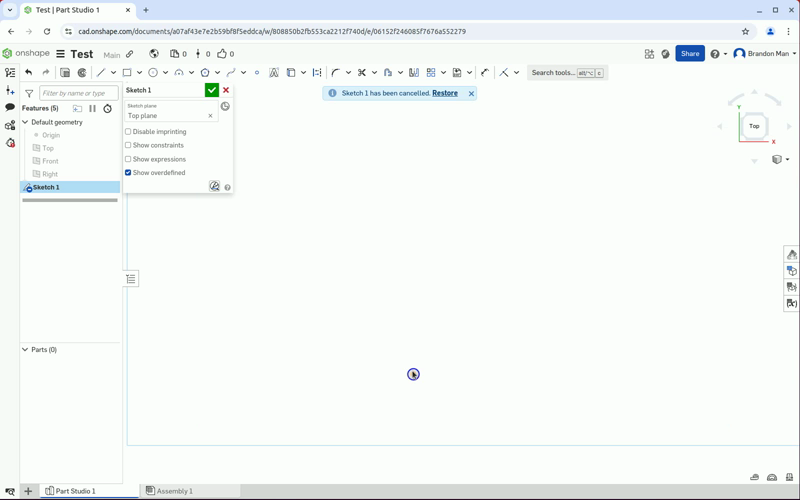
scroll(6)
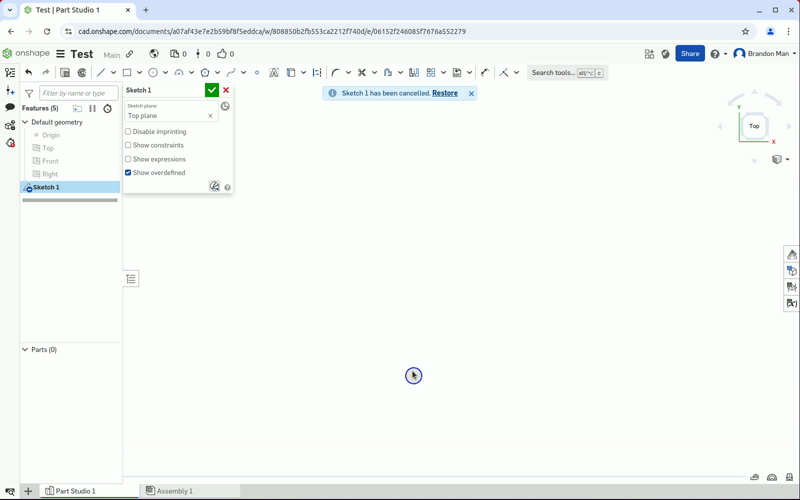
scroll(6)
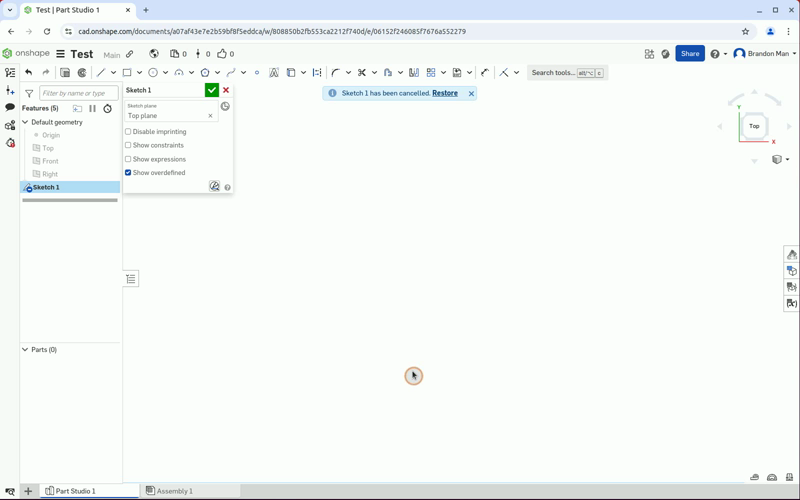
scroll(6)
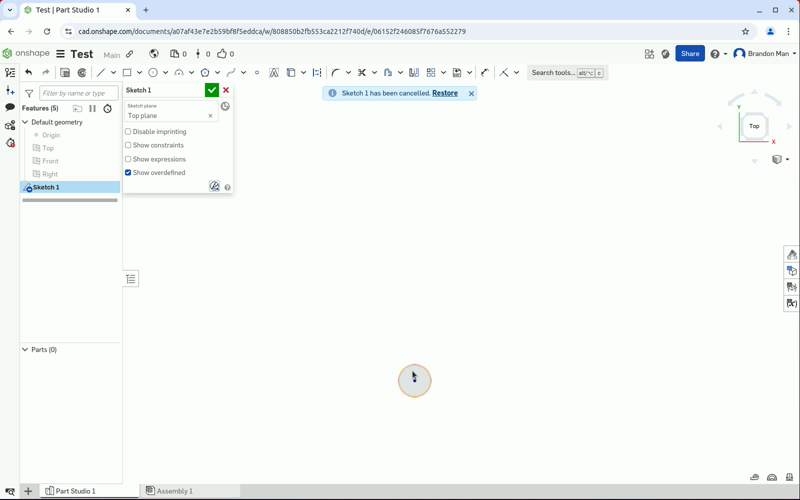
scroll(6)
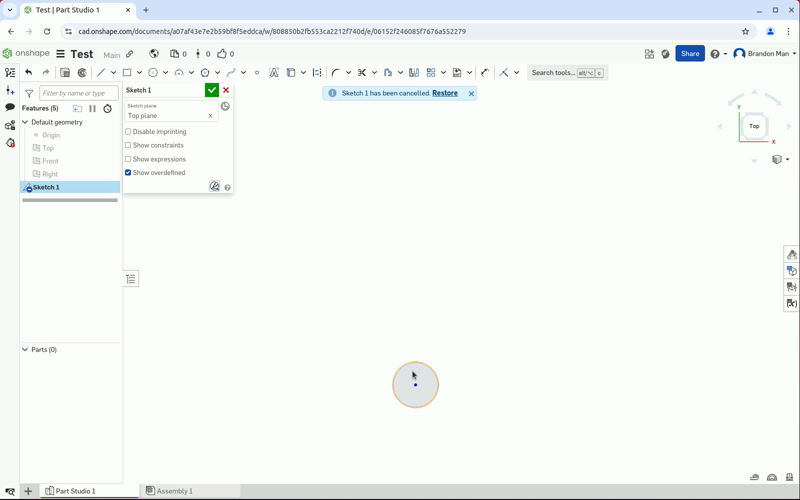
scroll(6)
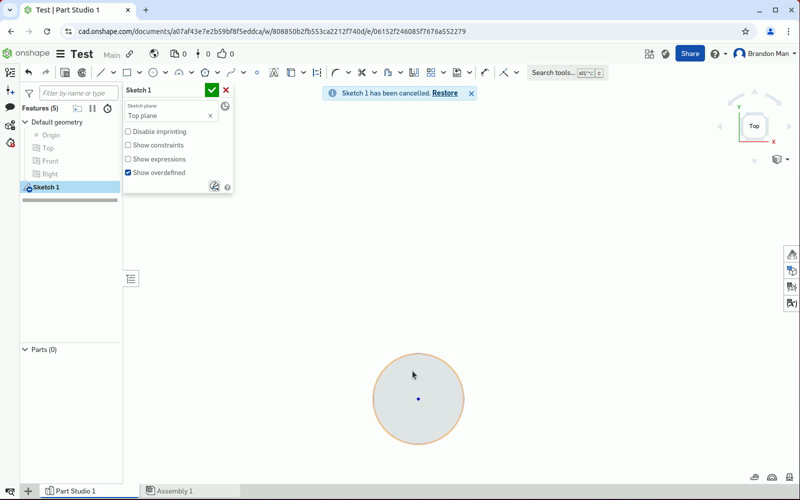
click(412, 370)
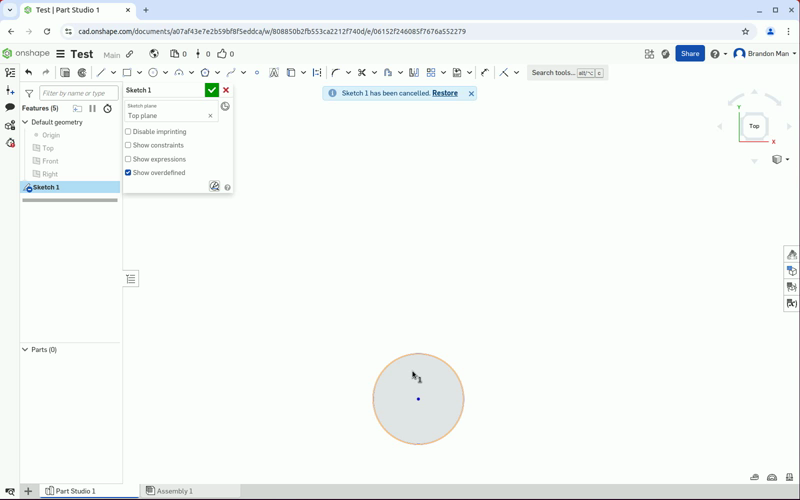
scroll(-6)
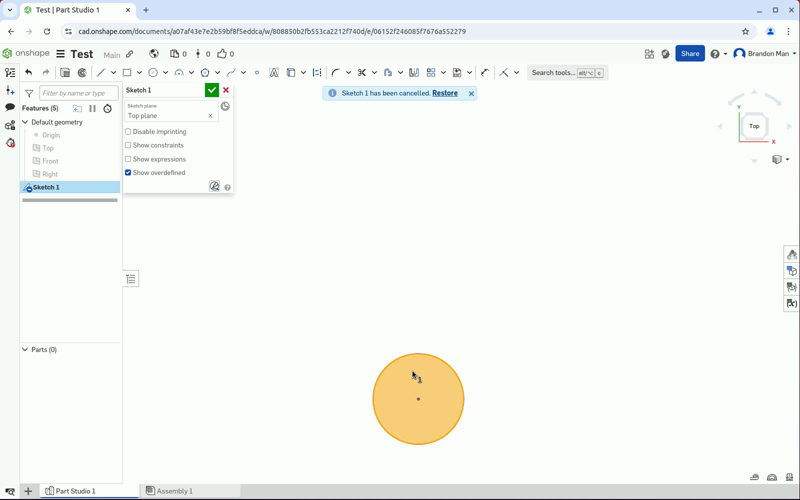
scroll(-6)
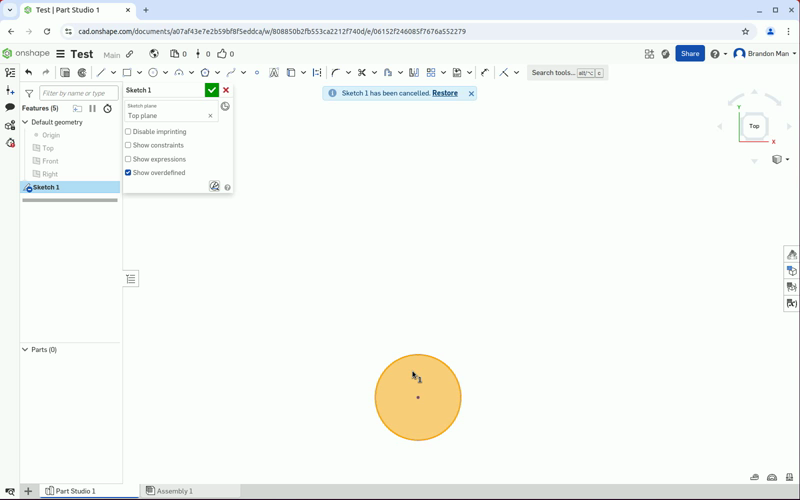
scroll(-6)
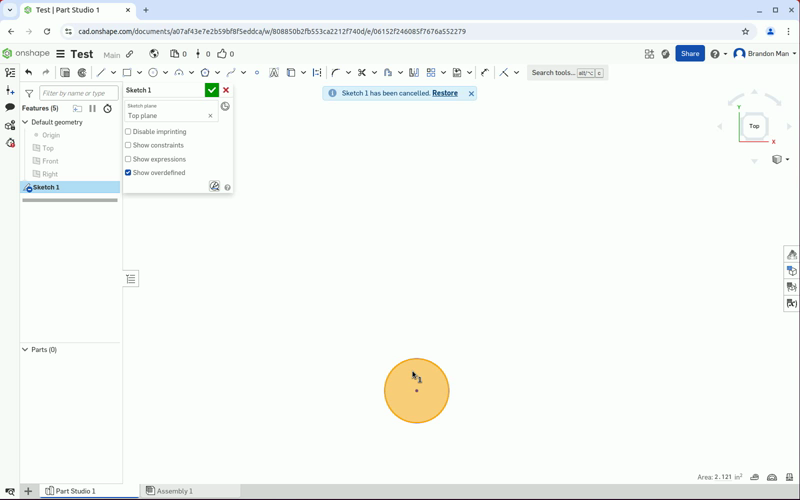
scroll(-6)
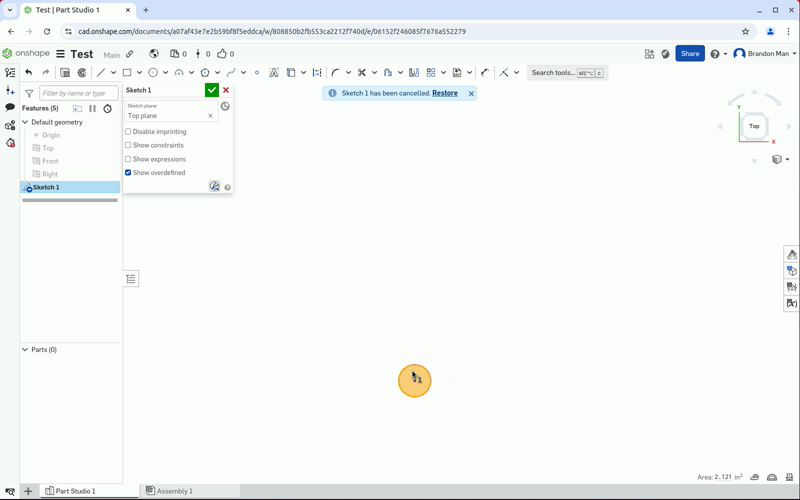
scroll(-6)
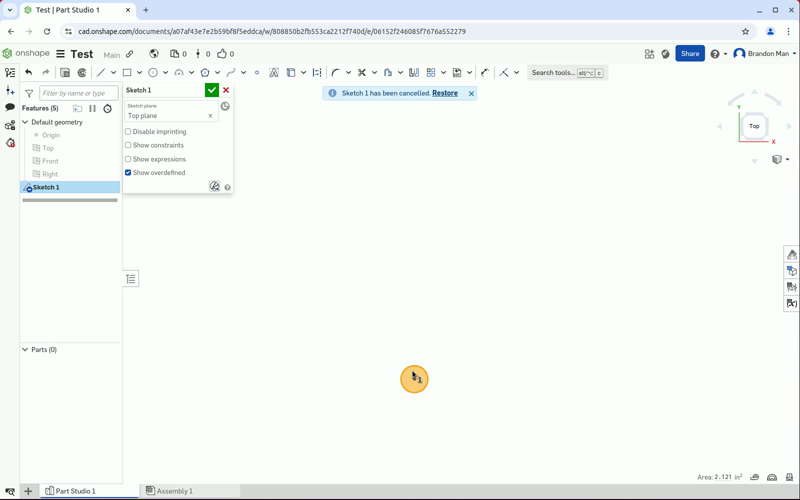
scroll(-6)
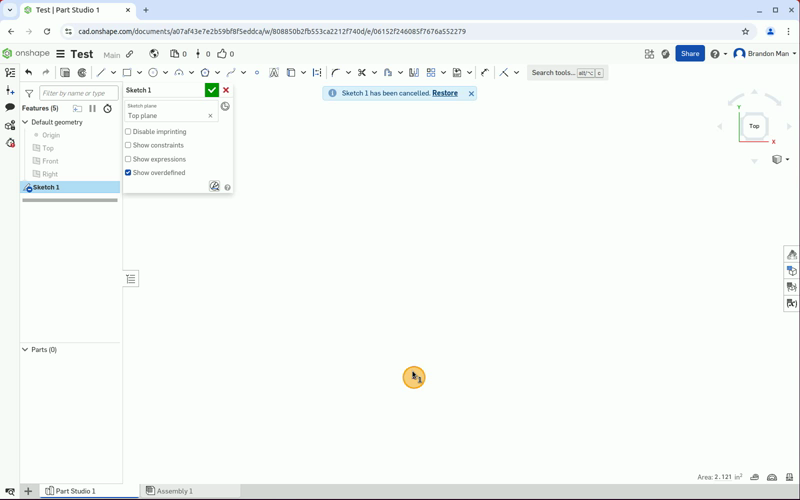
scroll(-6)
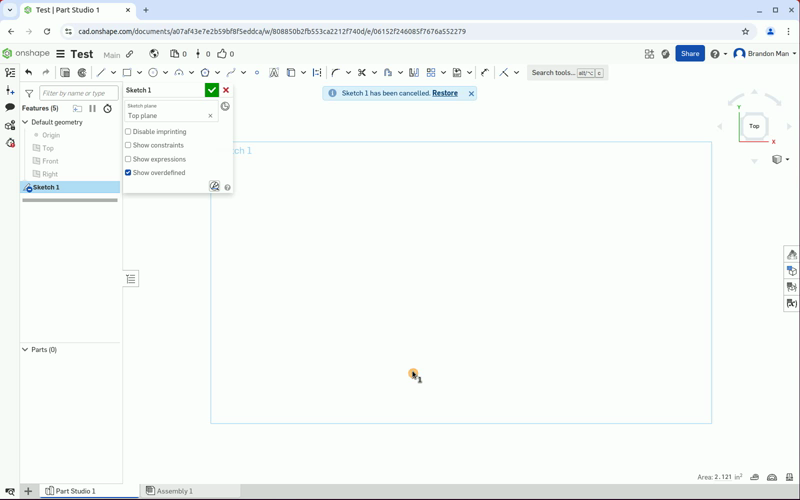
mouse_move(73, 352)
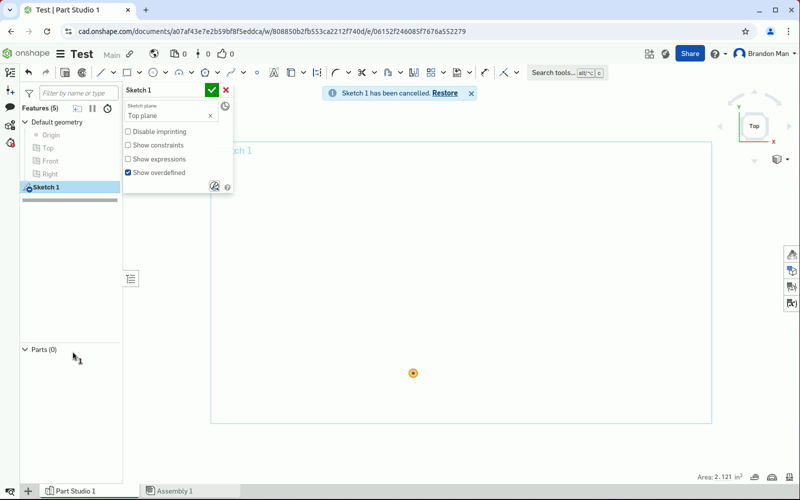
key(shift+y)
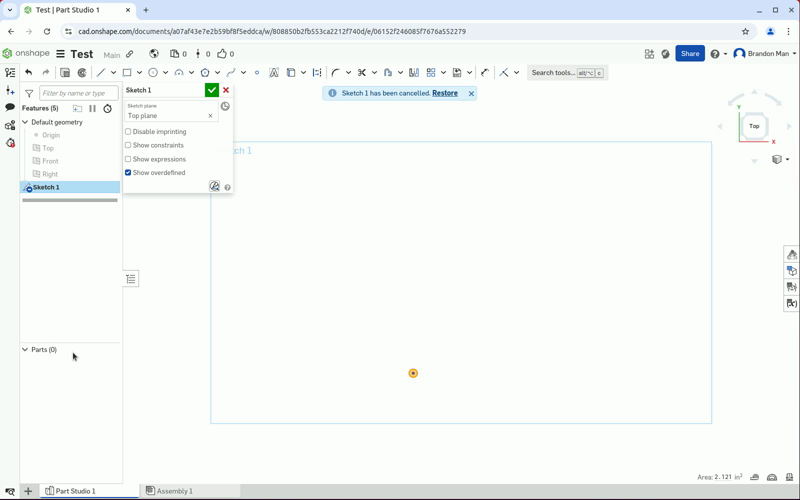
key(shift+e)
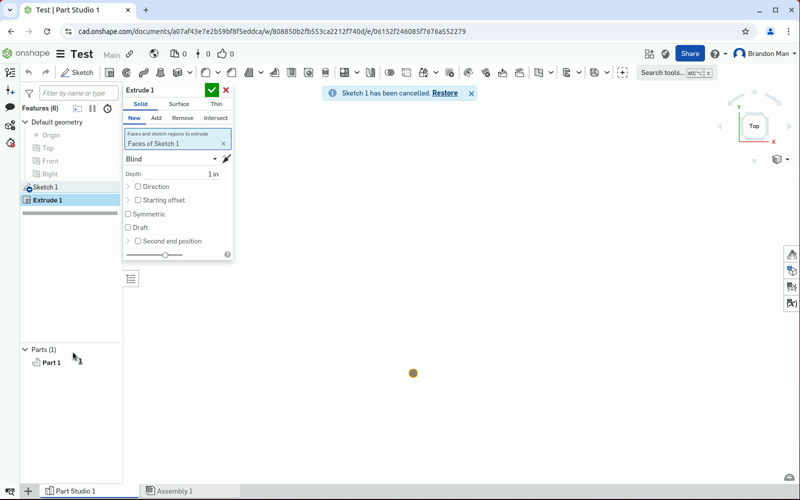
mouse_move(143, 106)
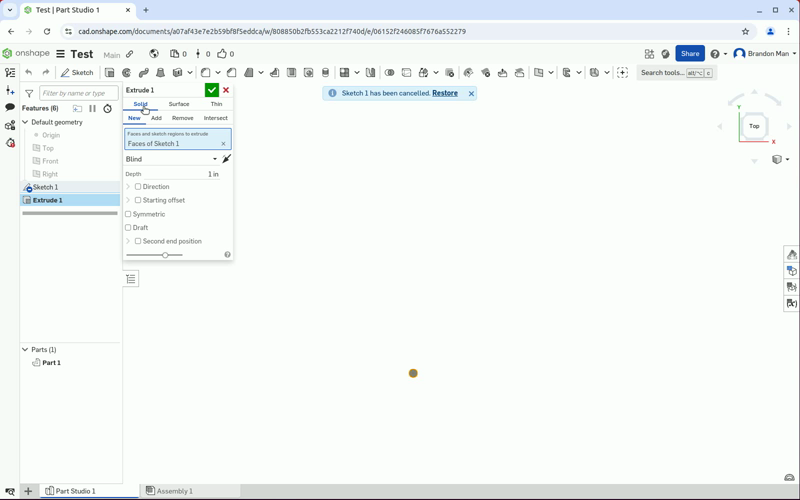
click(143, 106)
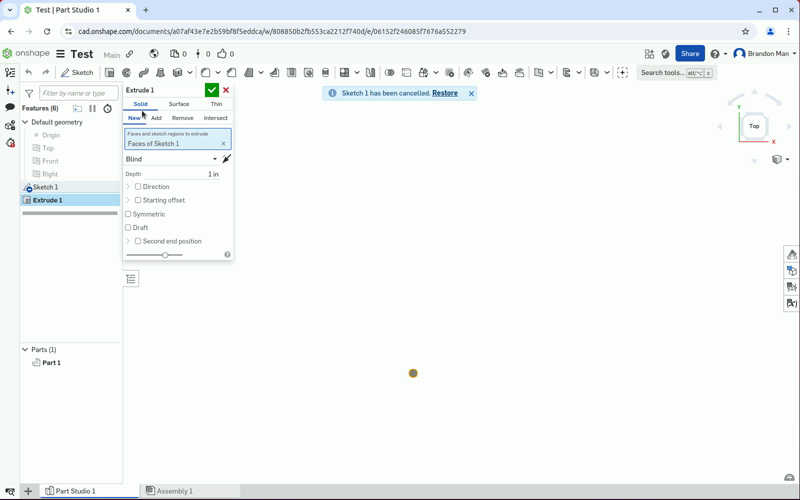
mouse_move(137, 120)
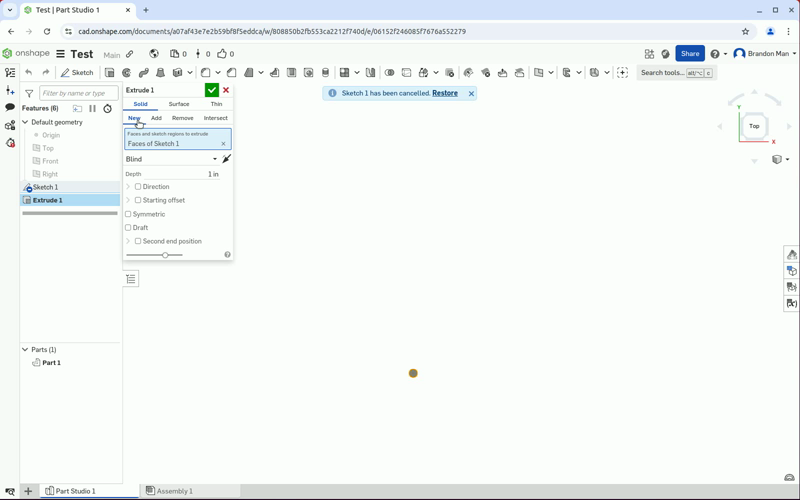
click(137, 120)
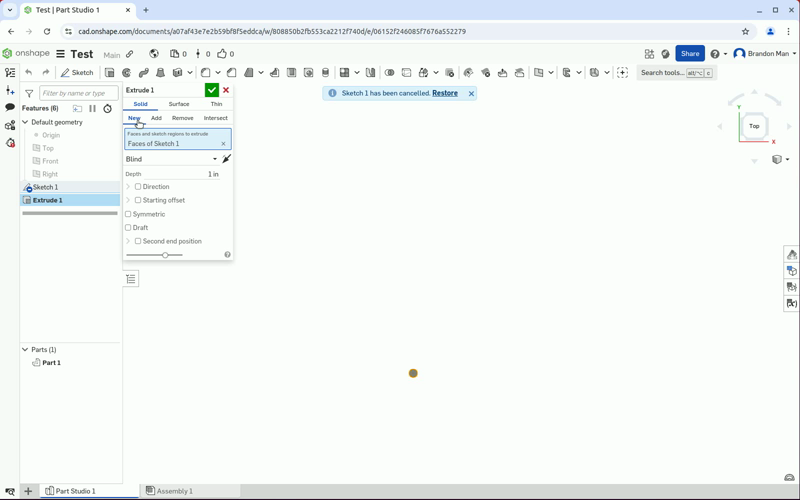
key(tab, 4)
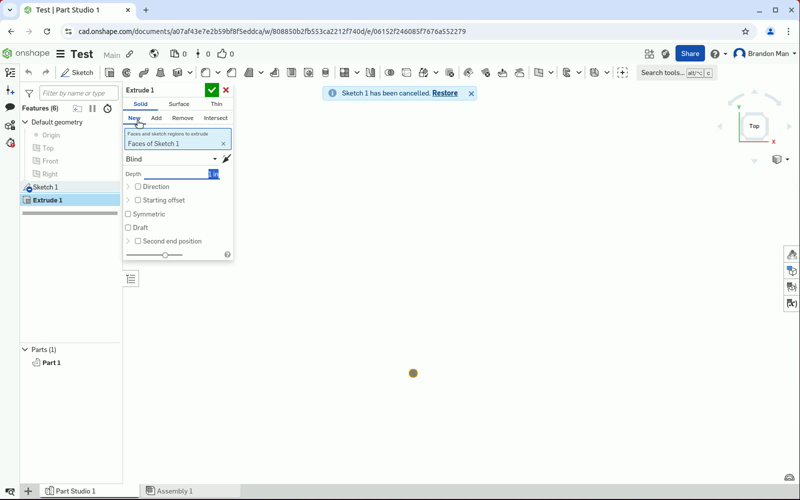
text(0.722)
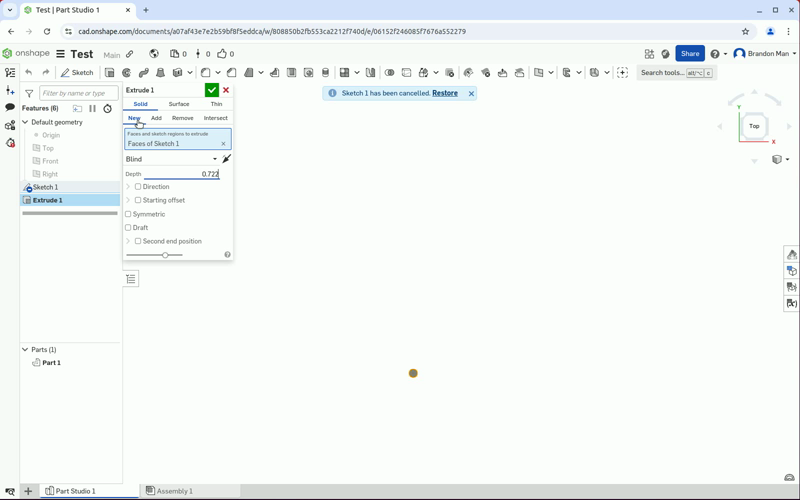
key(enter)
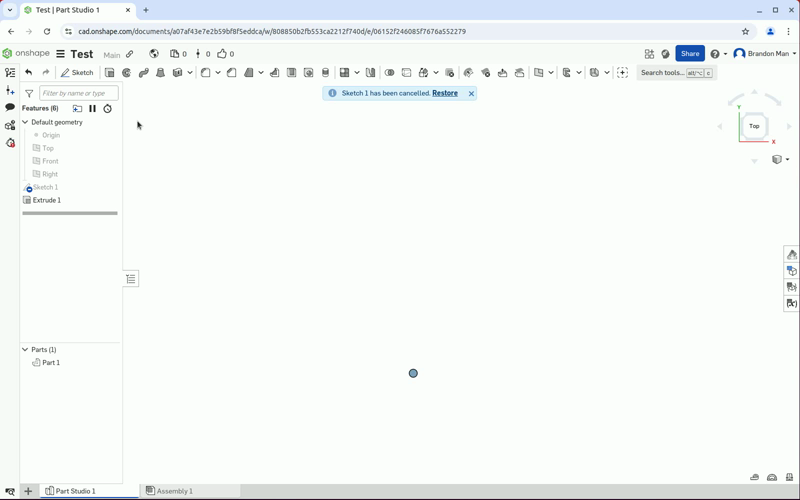
key(shift+h)
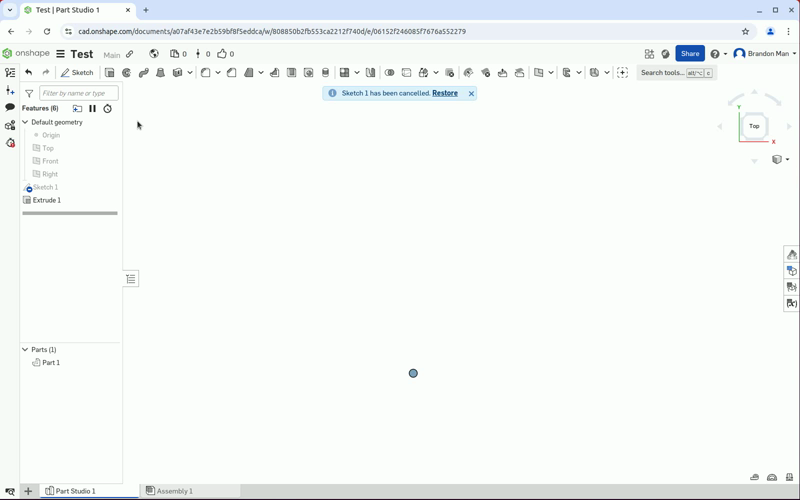
key(shift+h)
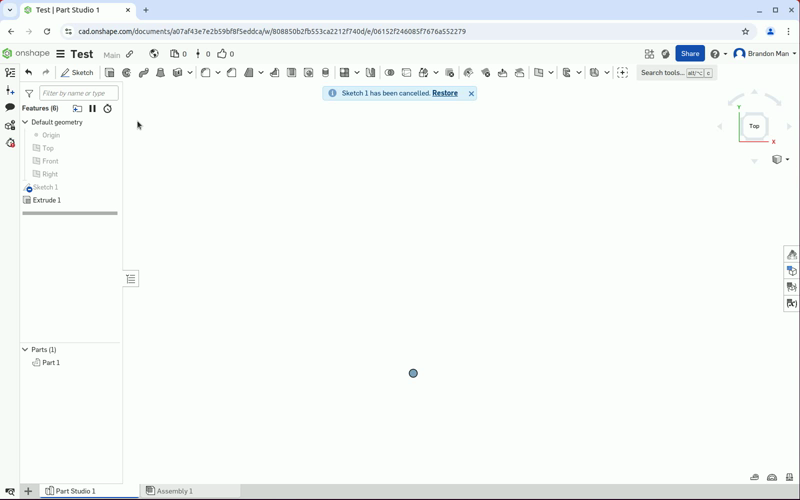
mouse_move(73, 189)
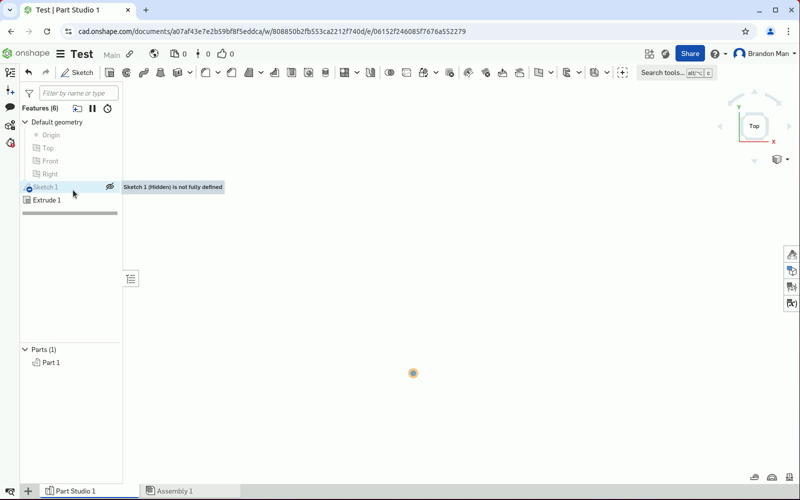
click(73, 189)
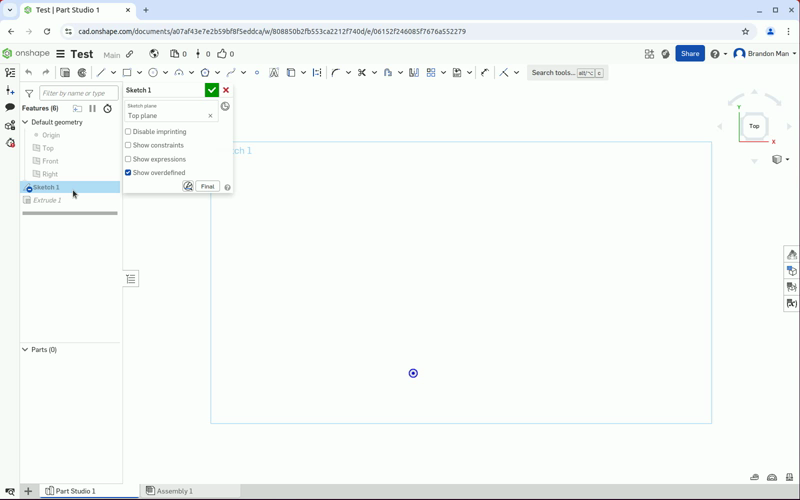
mouse_move(229, 92)
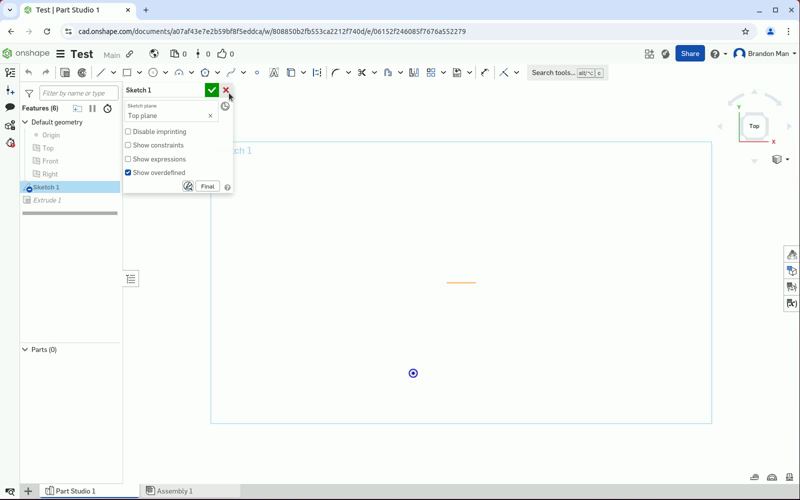
click(229, 92)
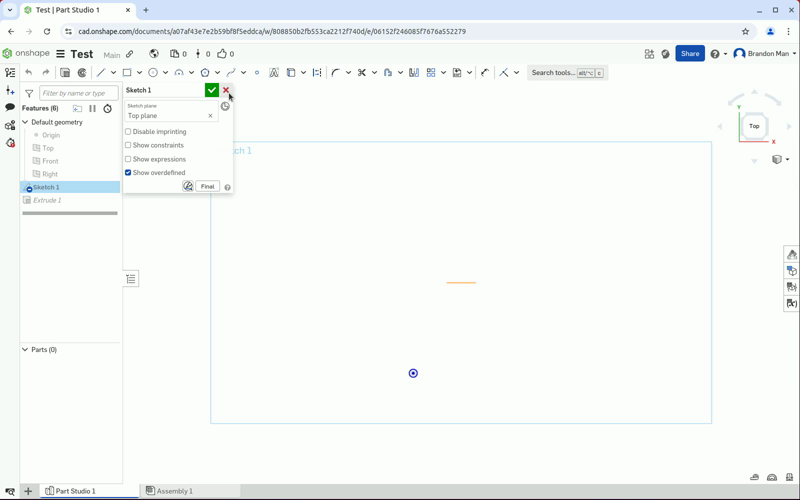
key(shift+s)
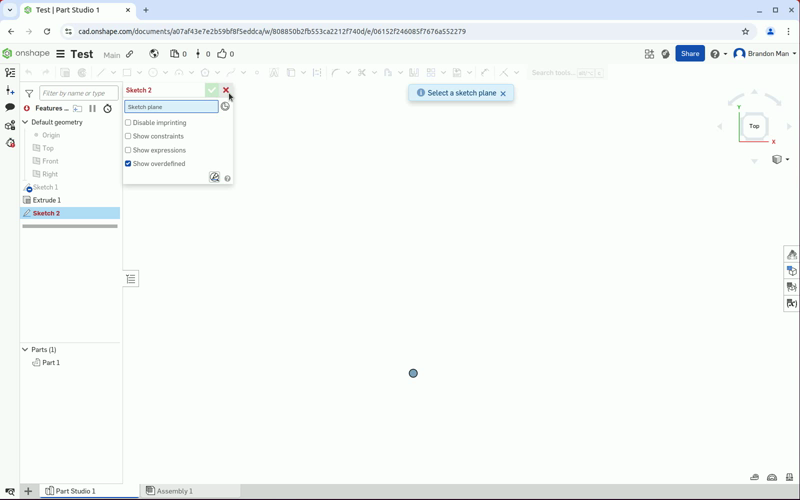
mouse_move(73, 150)
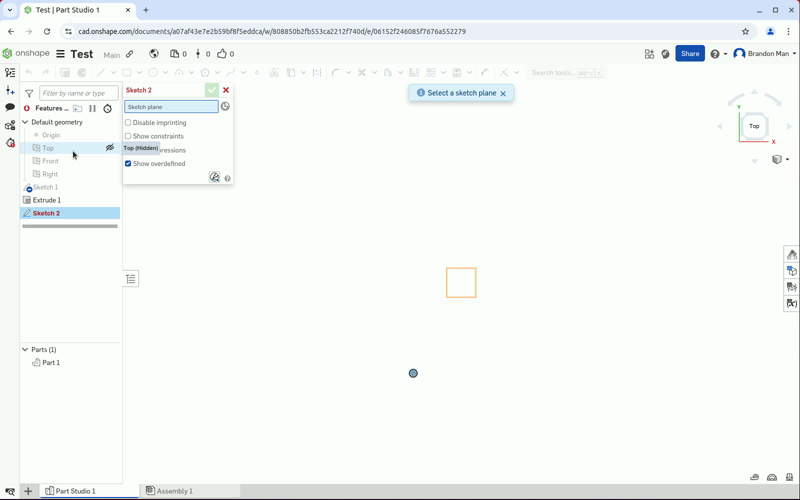
click(73, 150)
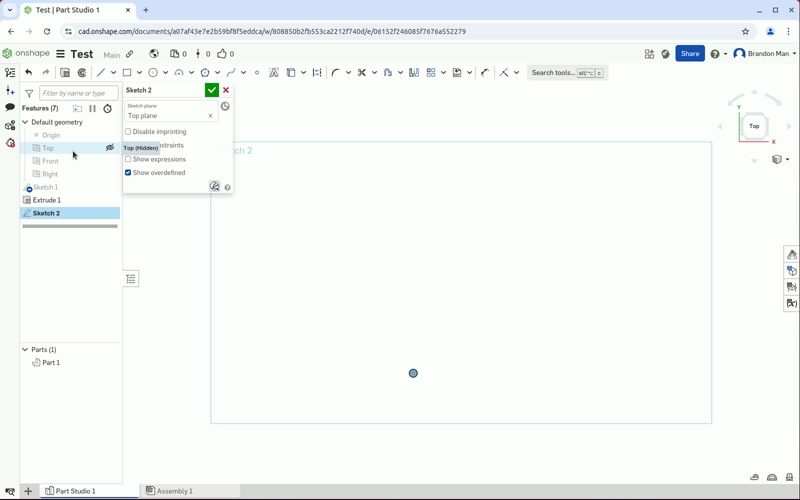
mouse_move(73, 352)
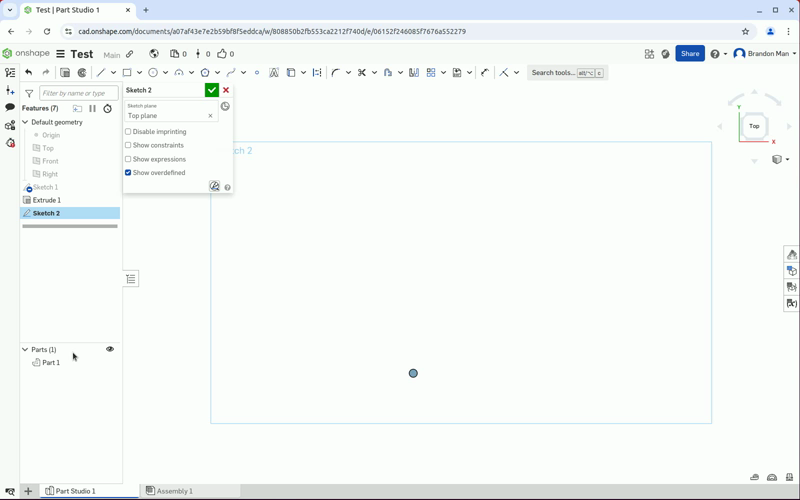
key(y)
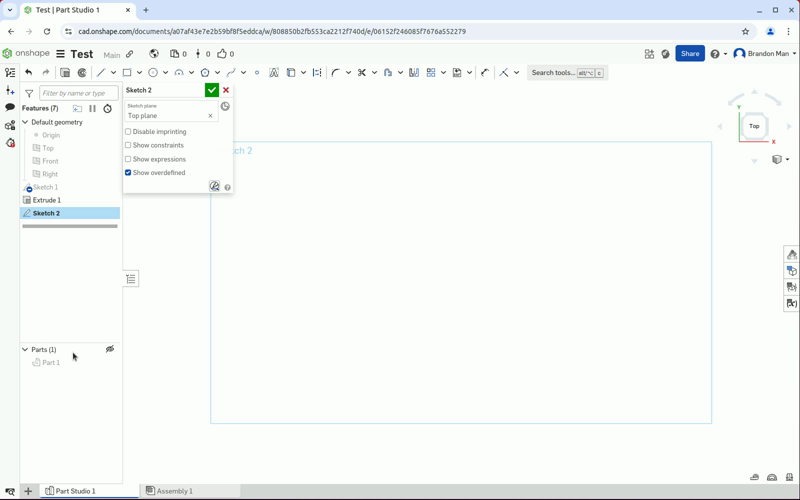
key(c)
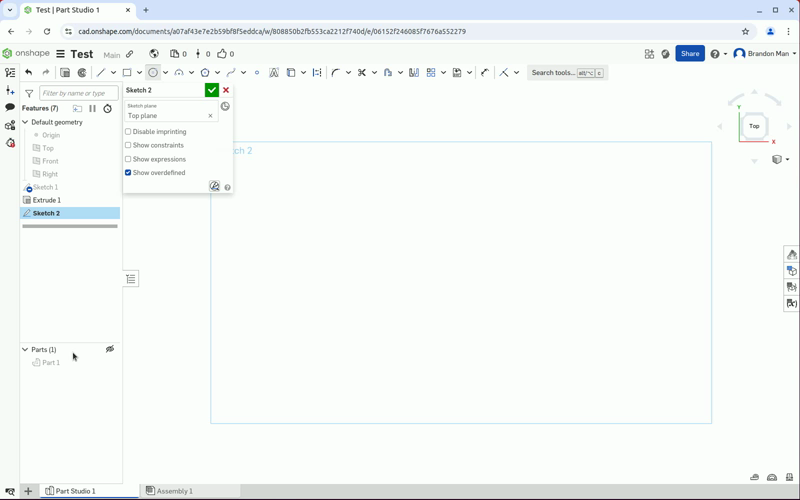
key_down(shift)
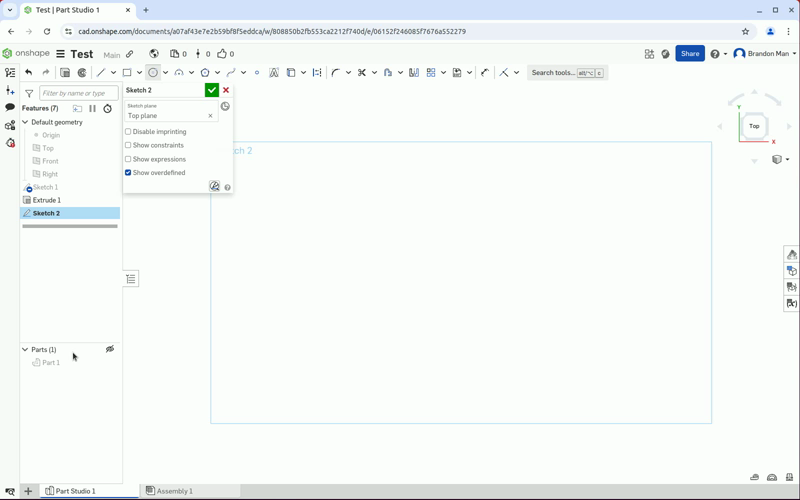
mouse_move(464, 386)
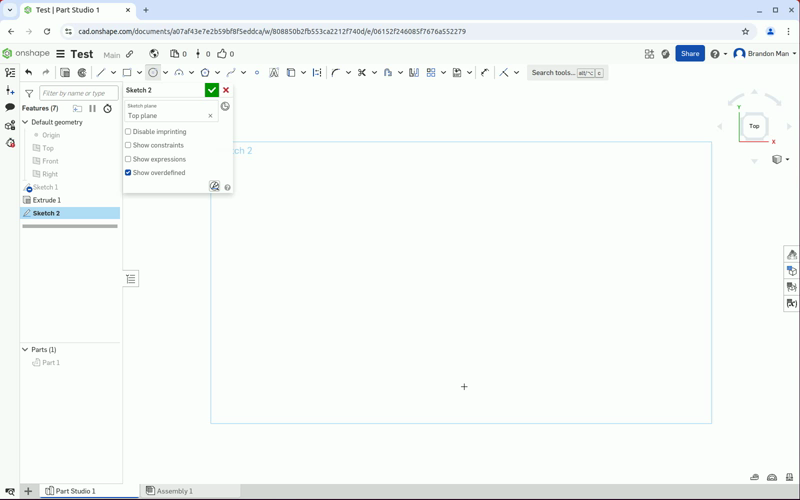
click(464, 386)
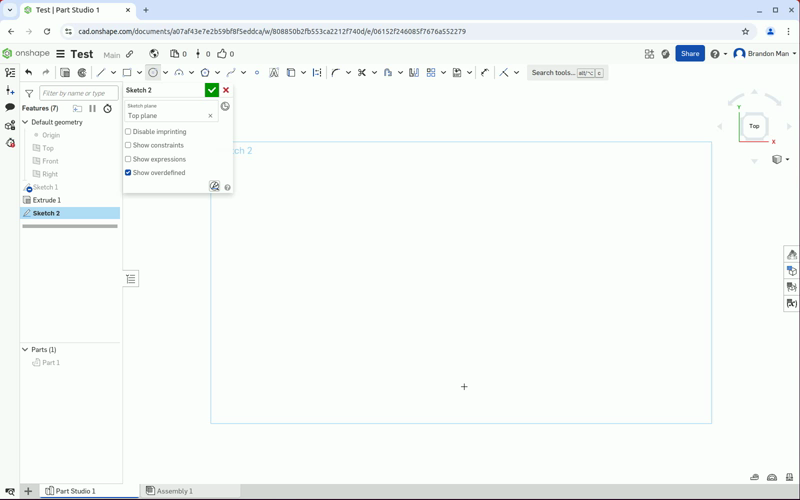
key_up(shift)
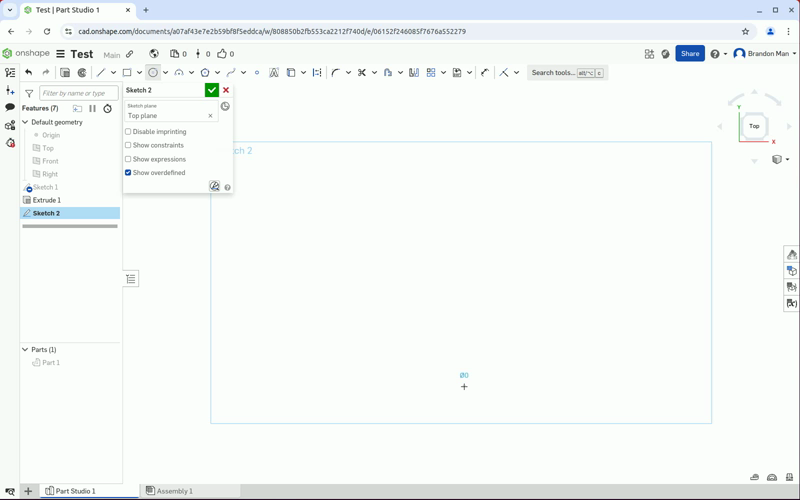
mouse_move(467, 386)
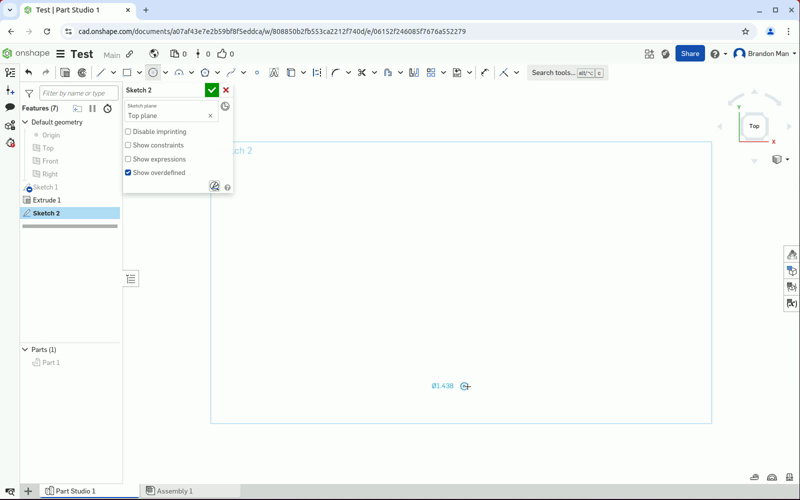
click(467, 386)
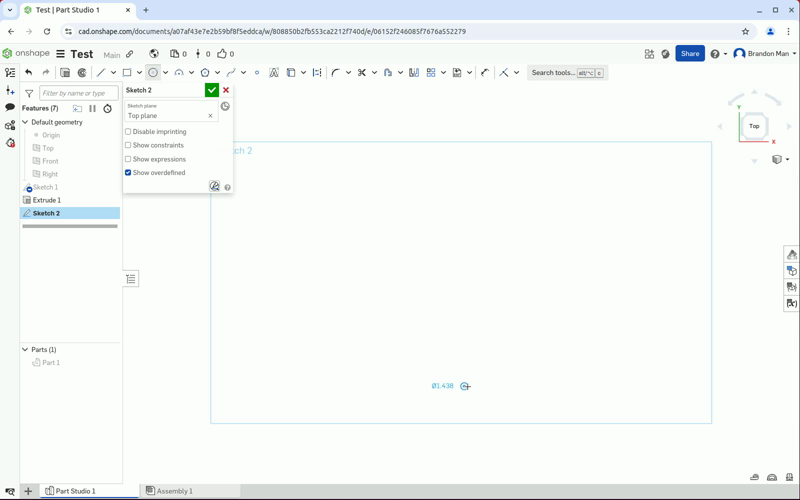
key(esc)
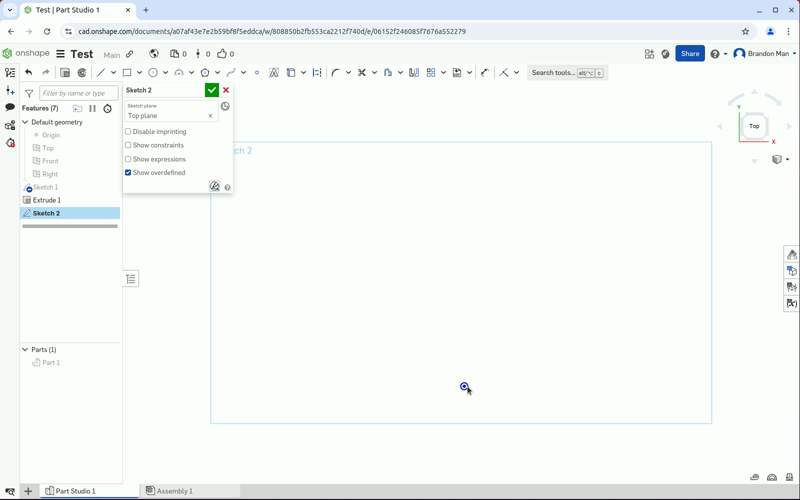
mouse_move(467, 385)
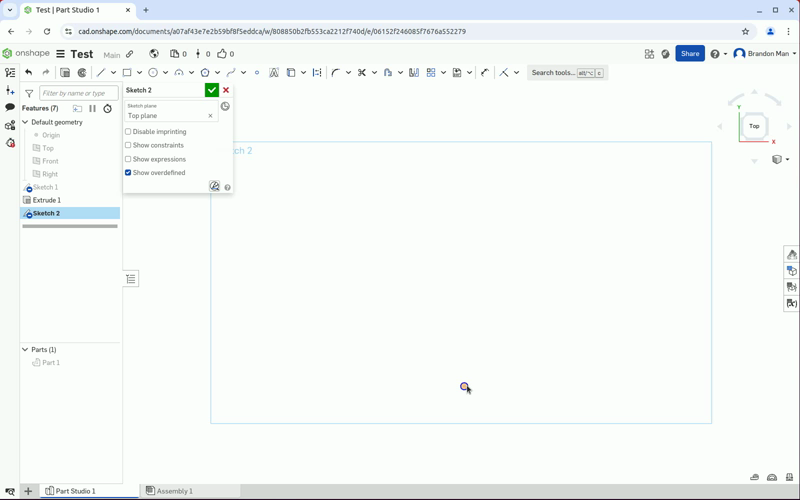
scroll(6)
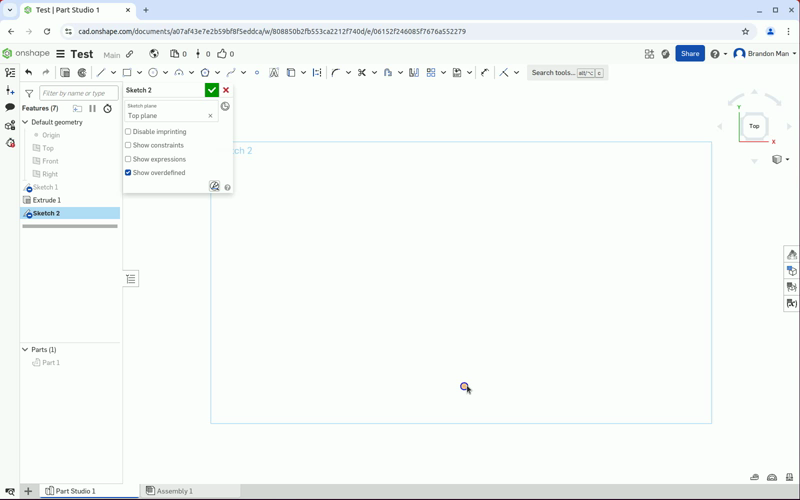
scroll(6)
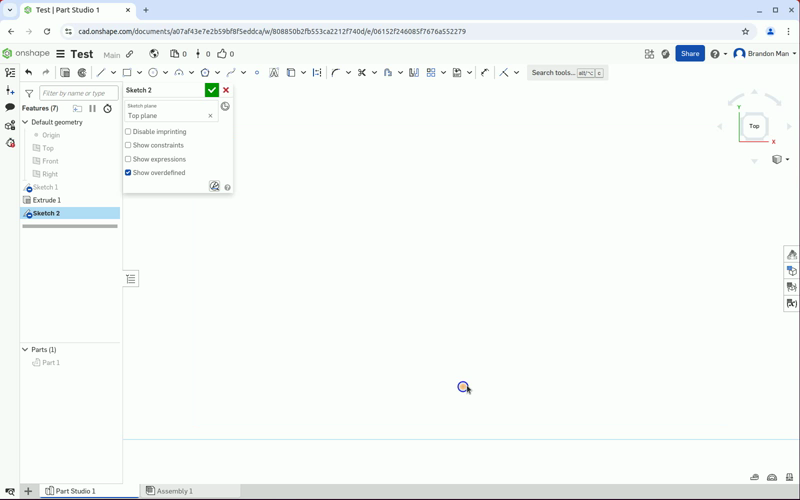
scroll(6)
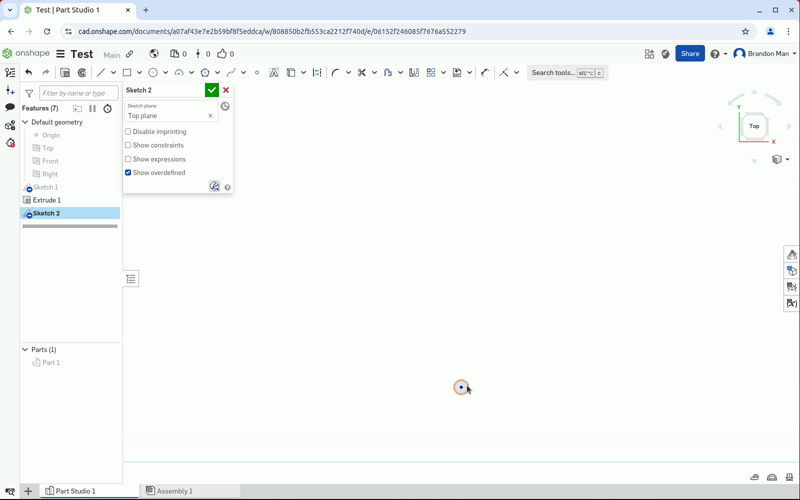
scroll(6)
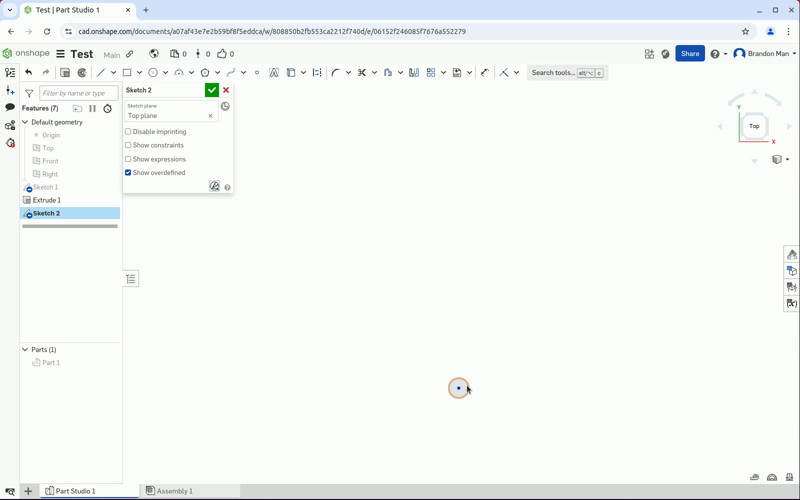
scroll(6)
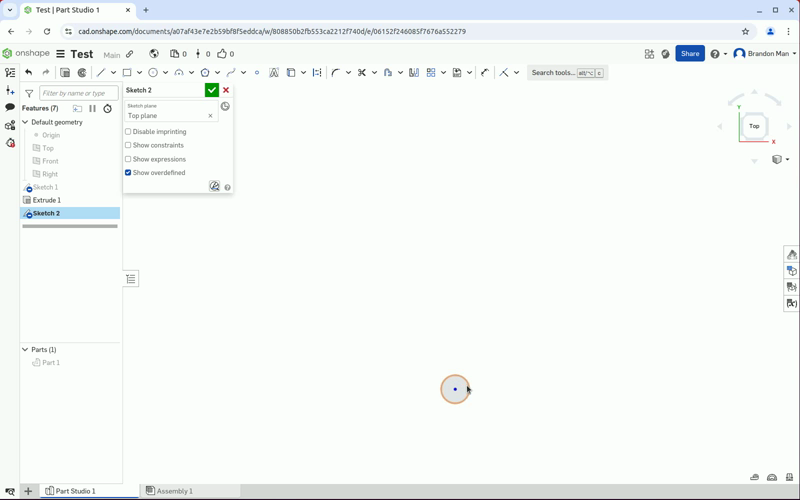
scroll(6)
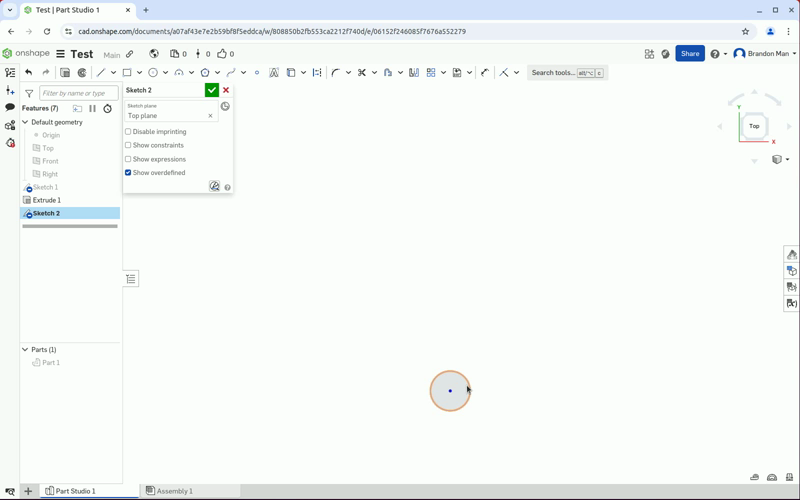
scroll(6)
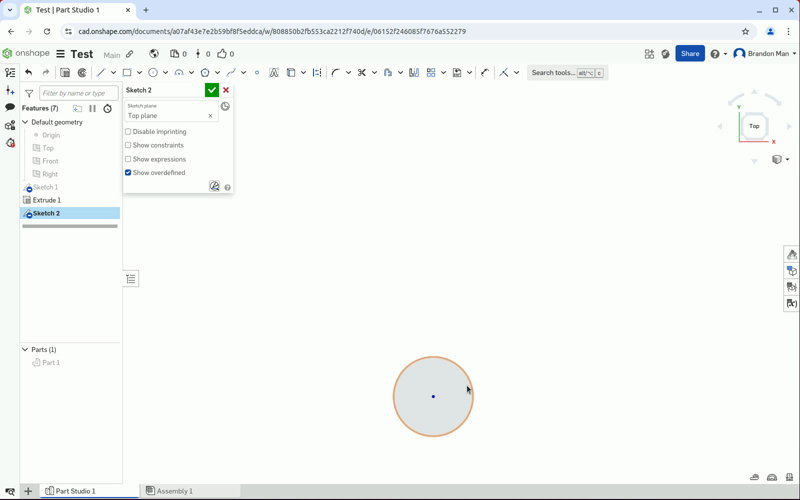
click(467, 385)
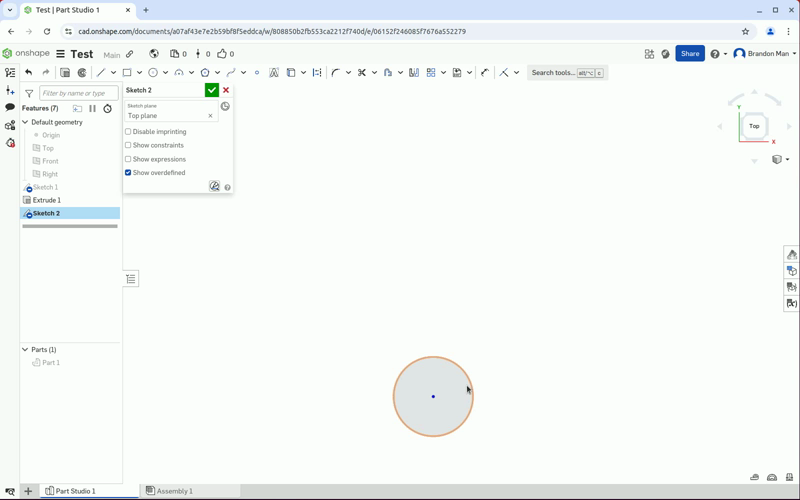
scroll(-6)
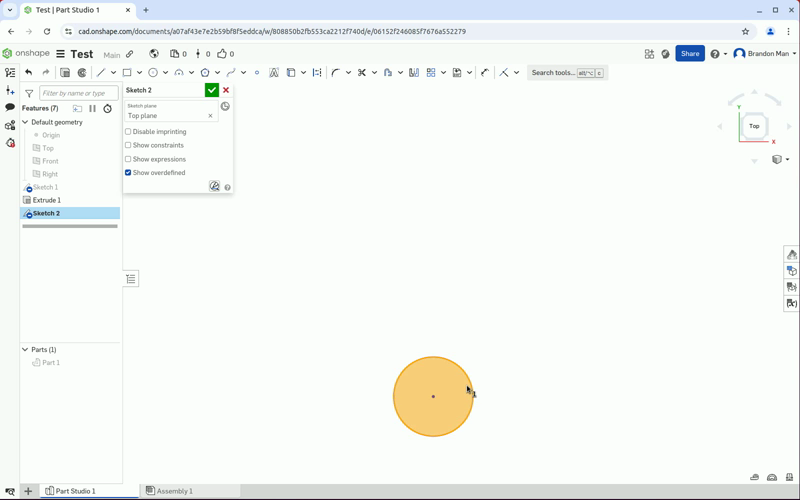
scroll(-6)
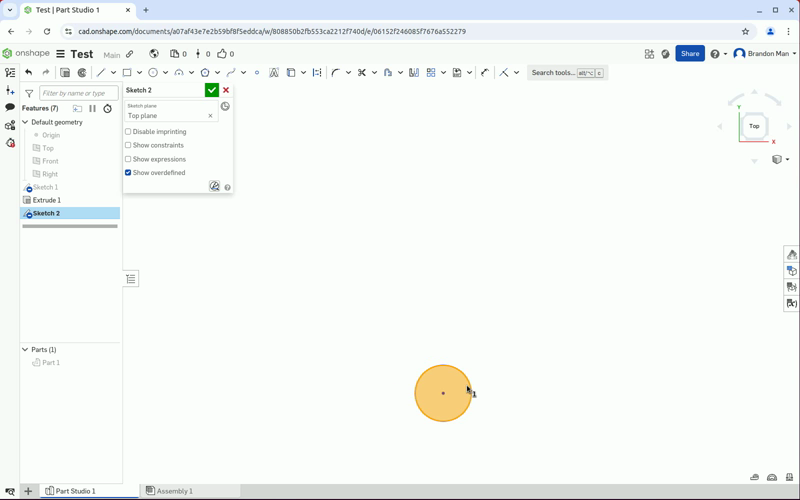
scroll(-6)
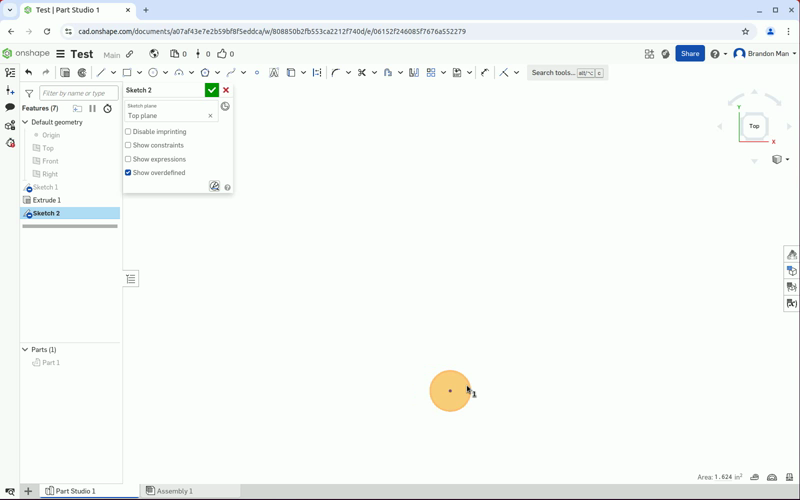
scroll(-6)
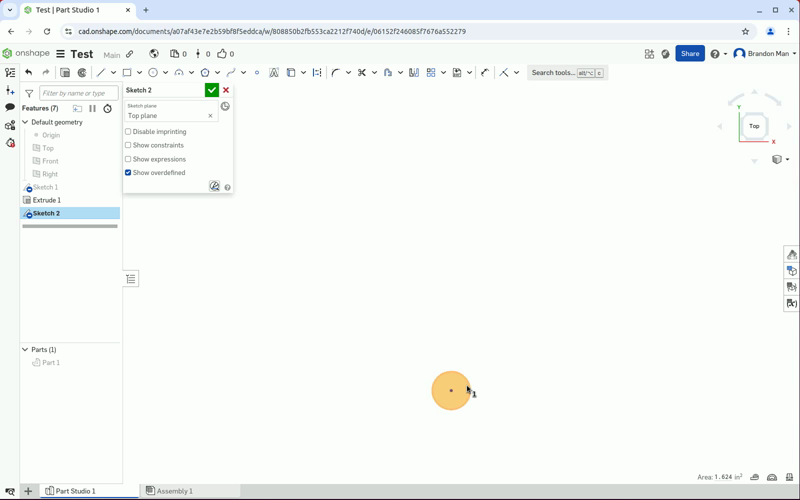
scroll(-6)
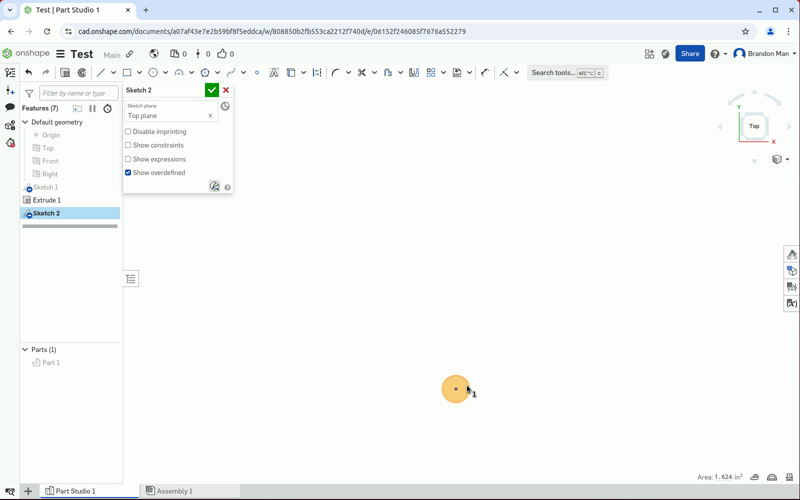
scroll(-6)
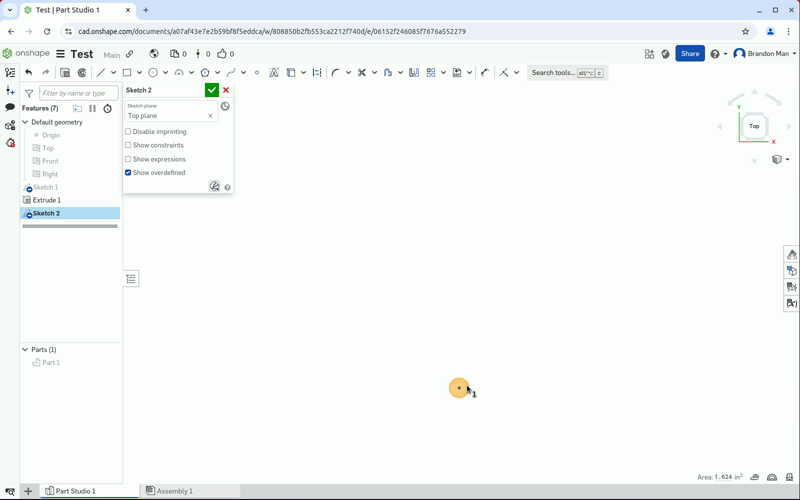
scroll(-6)
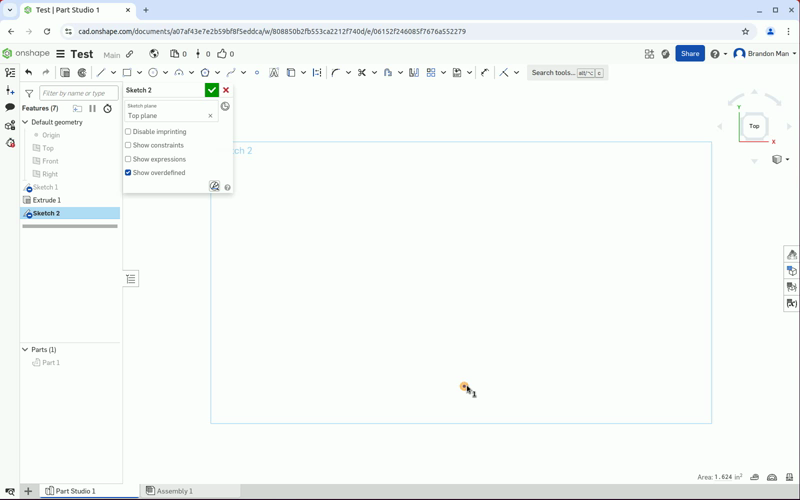
mouse_move(73, 352)
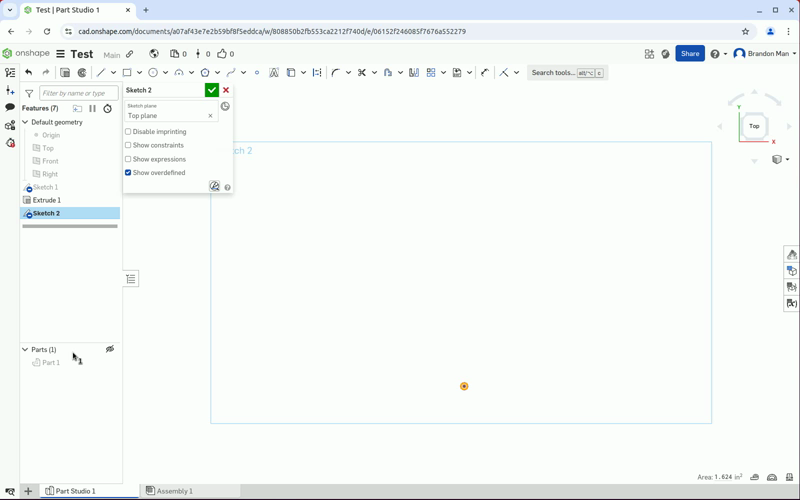
key(shift+y)
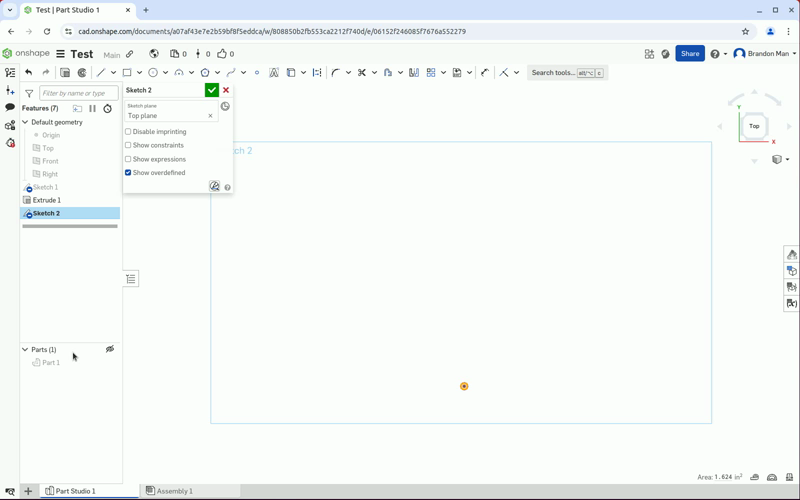
key(shift+e)
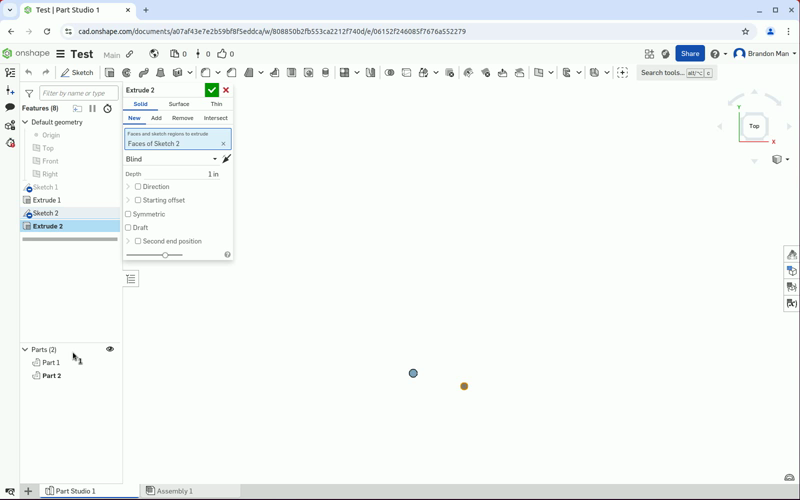
mouse_move(143, 106)
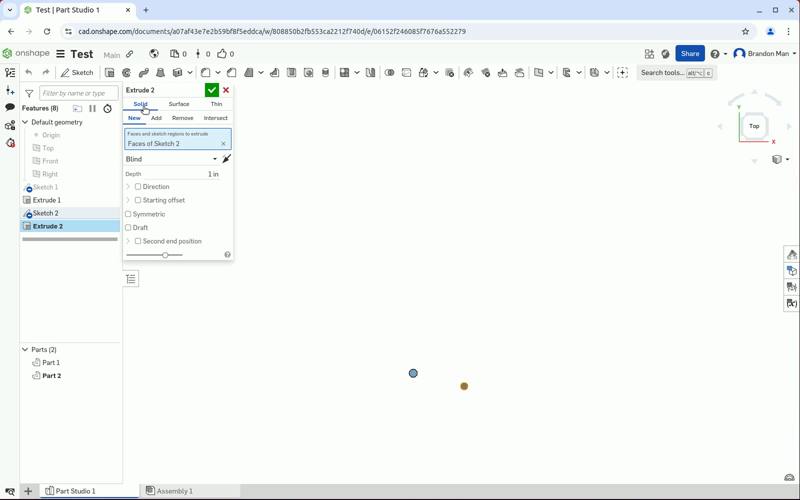
click(143, 106)
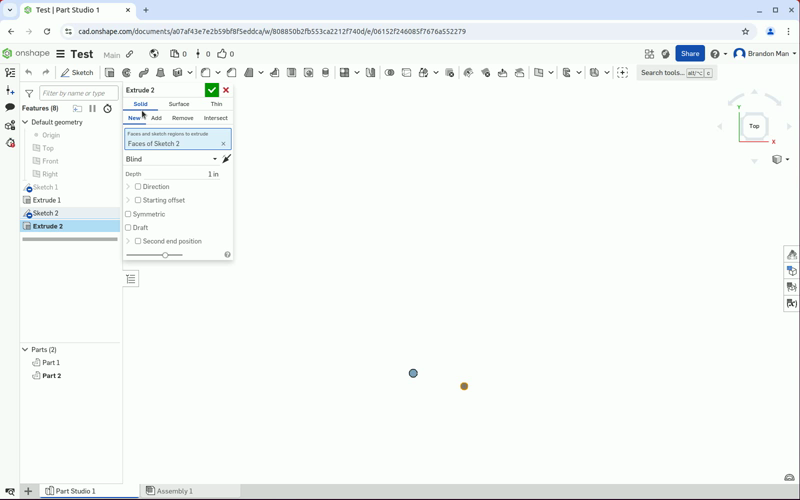
mouse_move(137, 120)
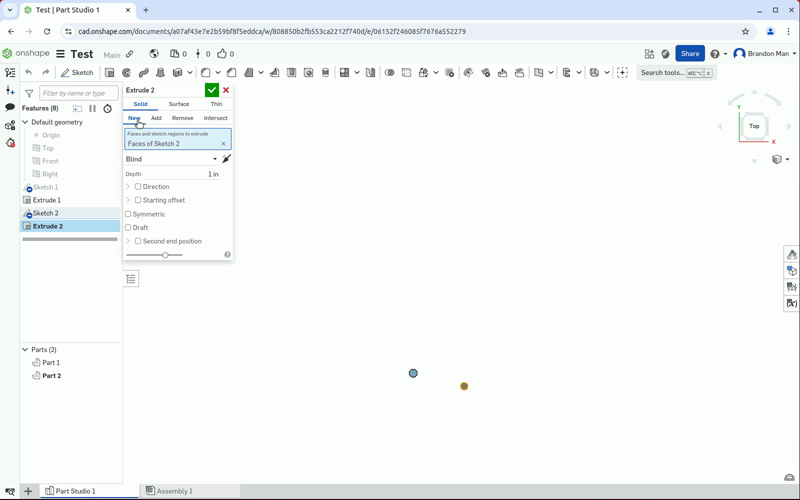
click(137, 120)
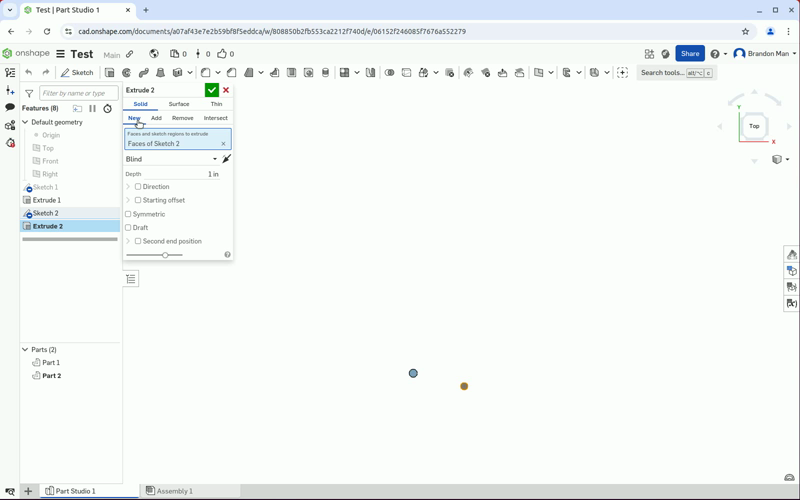
key(tab, 4)
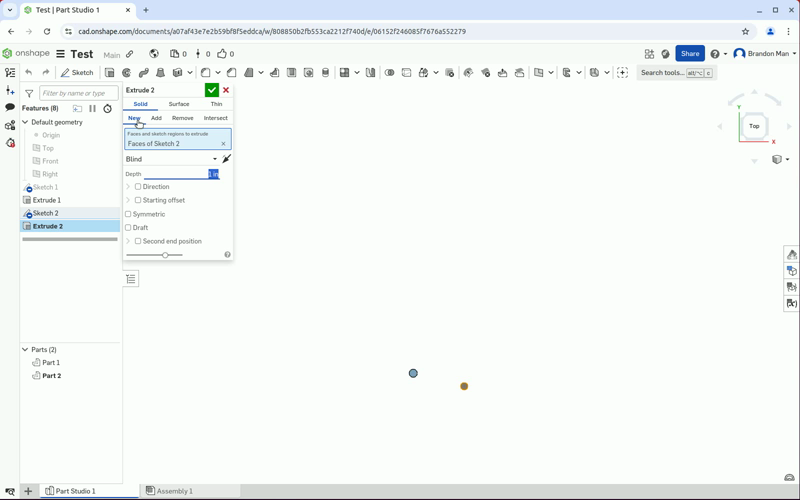
text(0.722)
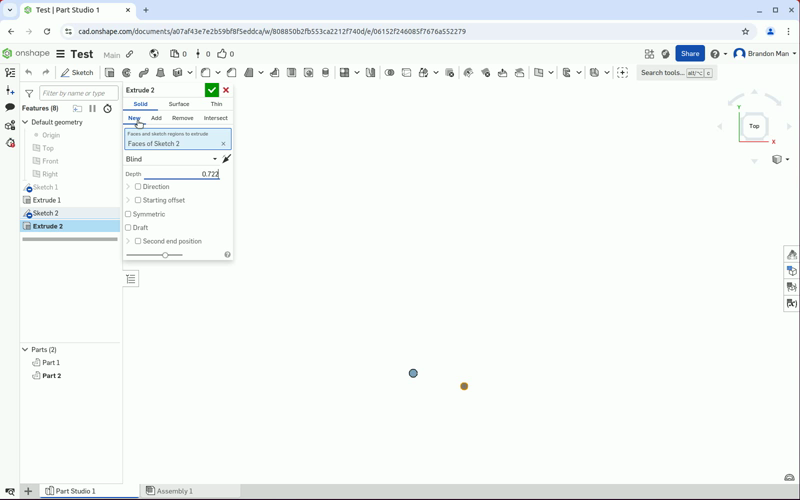
key(enter)
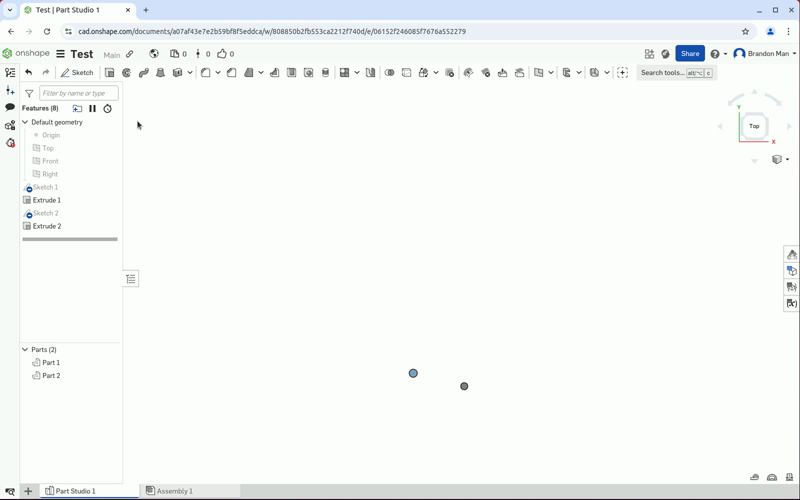
key(shift+h)
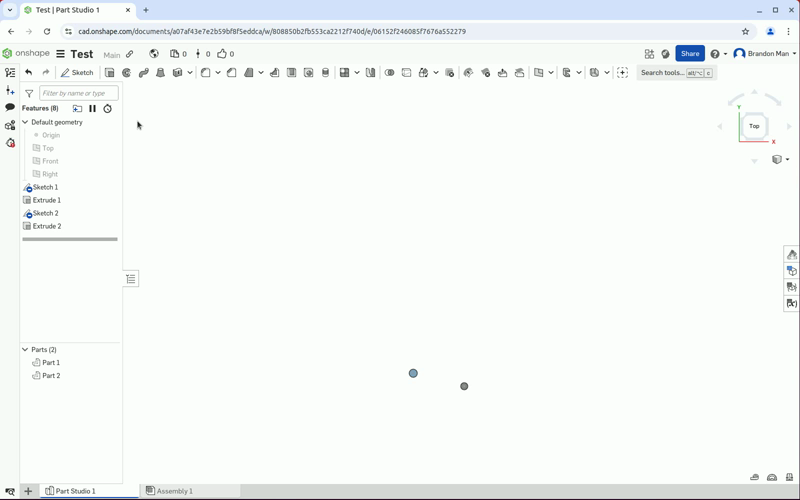
key(shift+h)
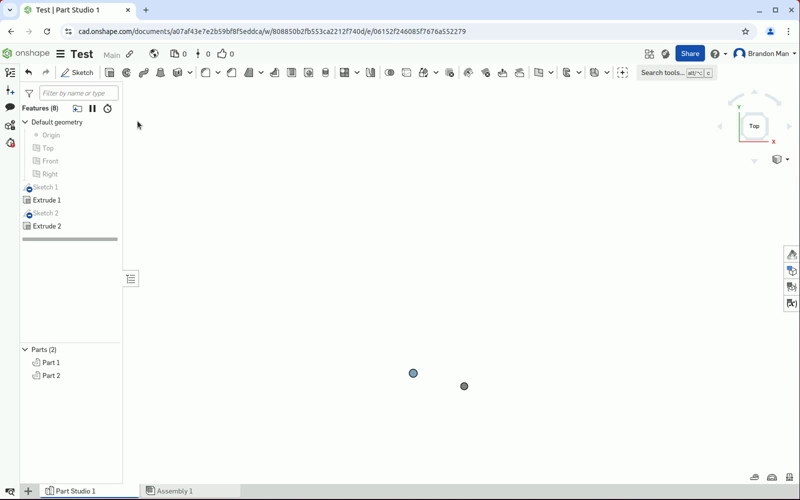
mouse_move(73, 189)
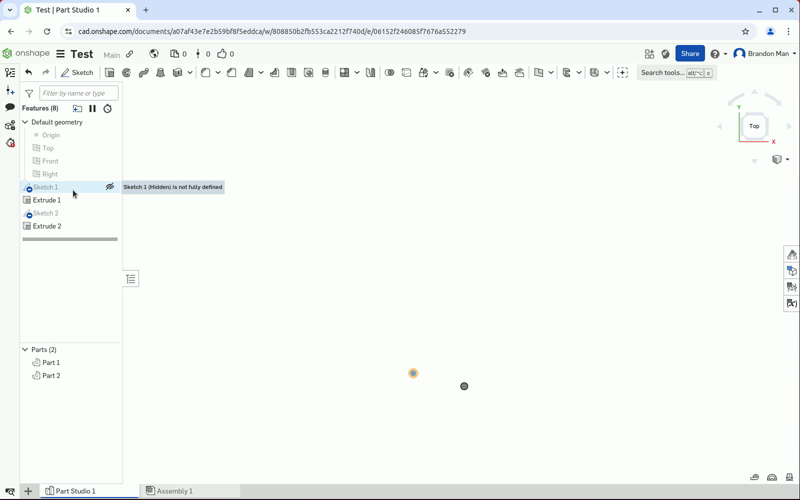
click(73, 189)
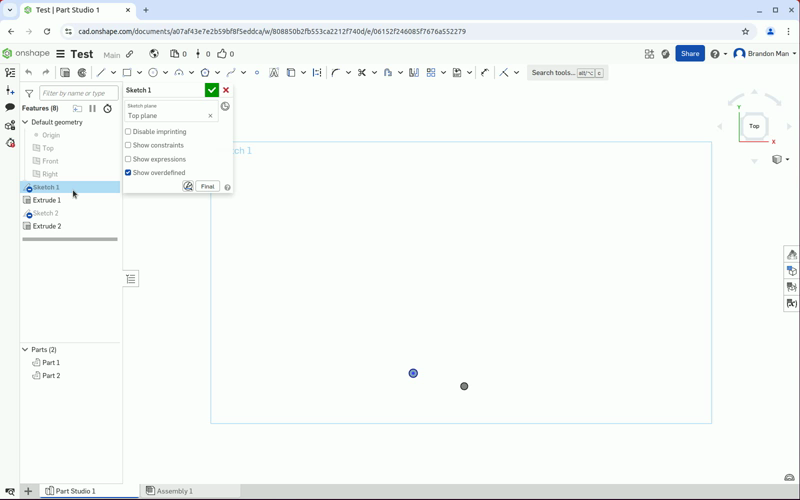
mouse_move(229, 92)
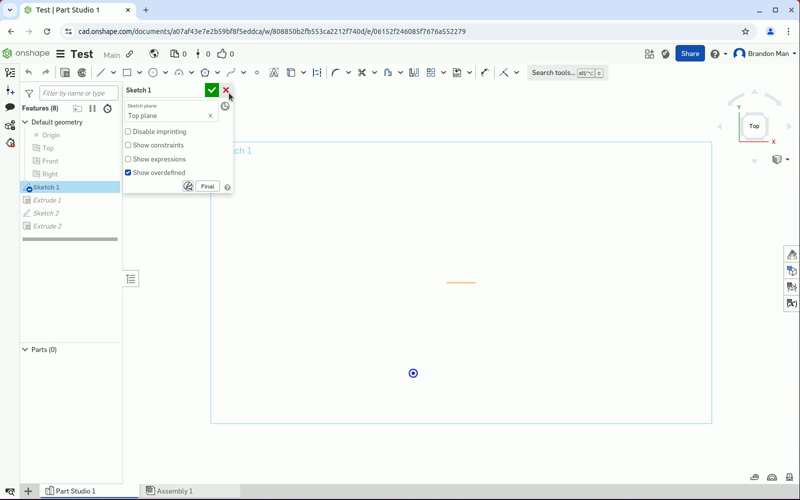
click(229, 92)
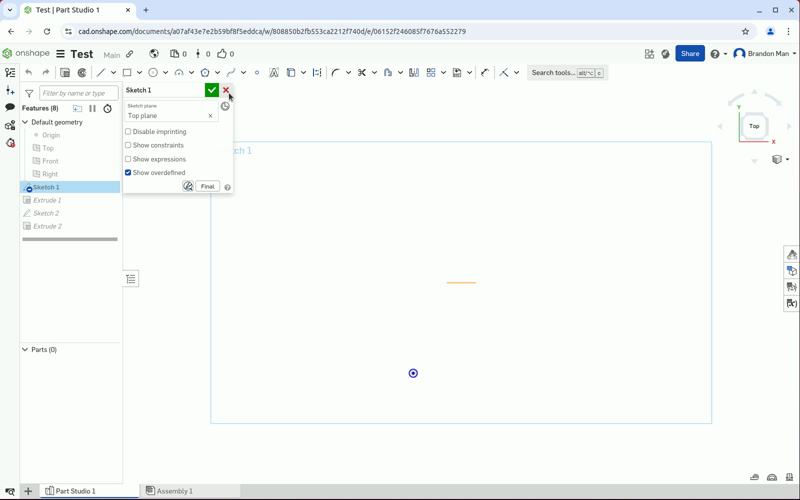
key(shift+s)
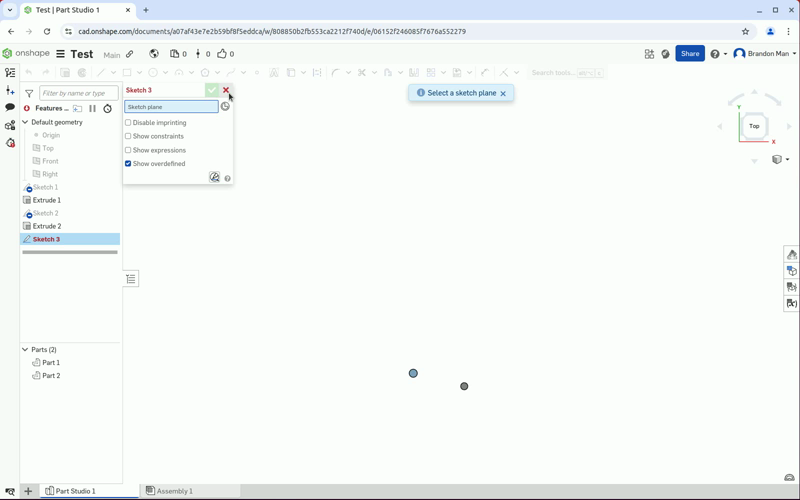
mouse_move(73, 150)
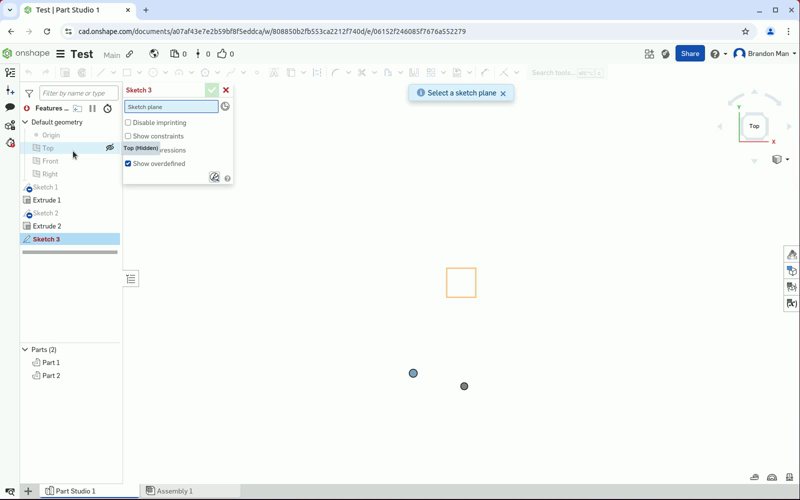
click(73, 150)
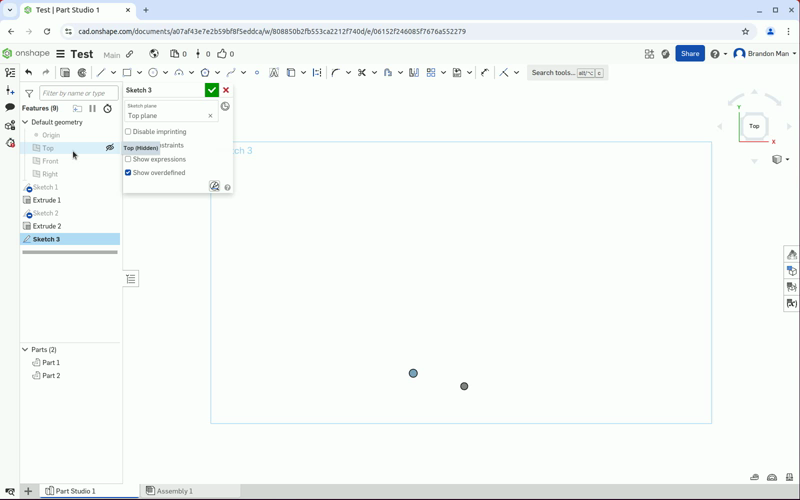
mouse_move(73, 352)
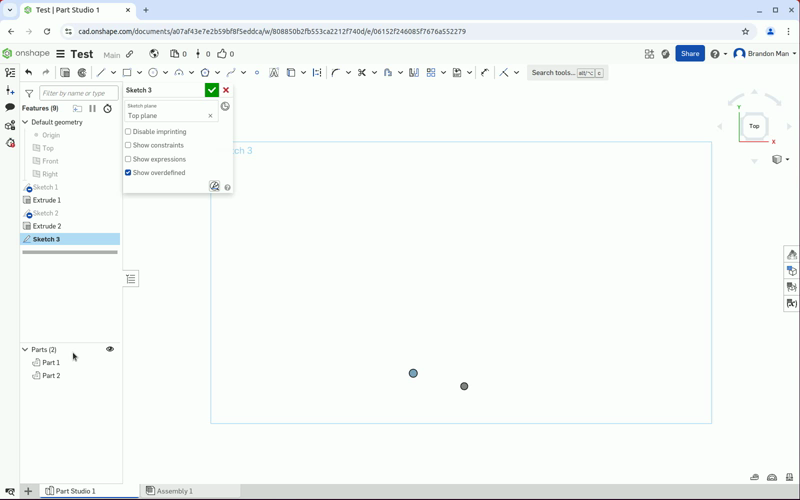
key(y)
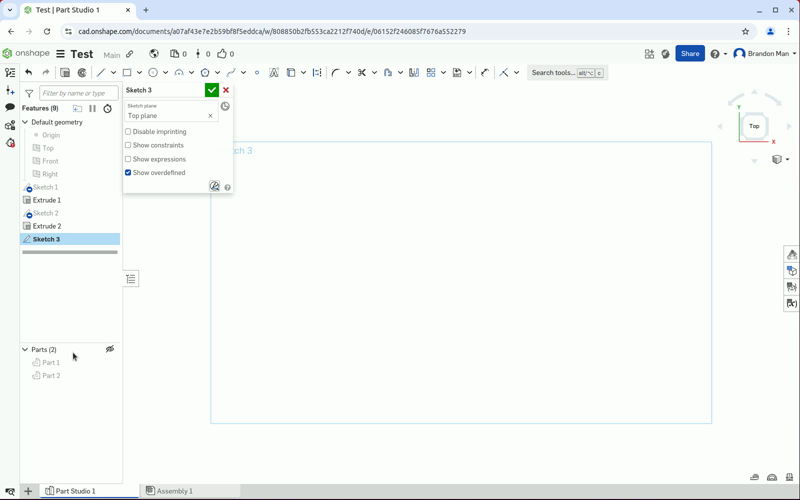
key(c)
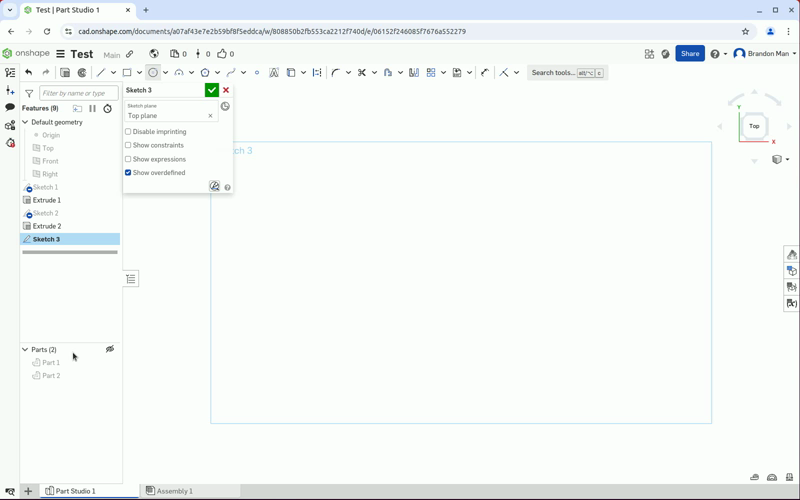
key_down(shift)
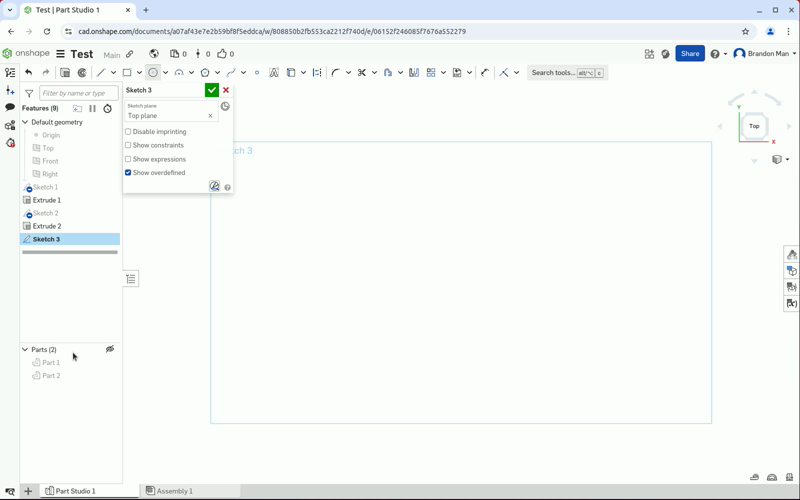
mouse_move(461, 282)
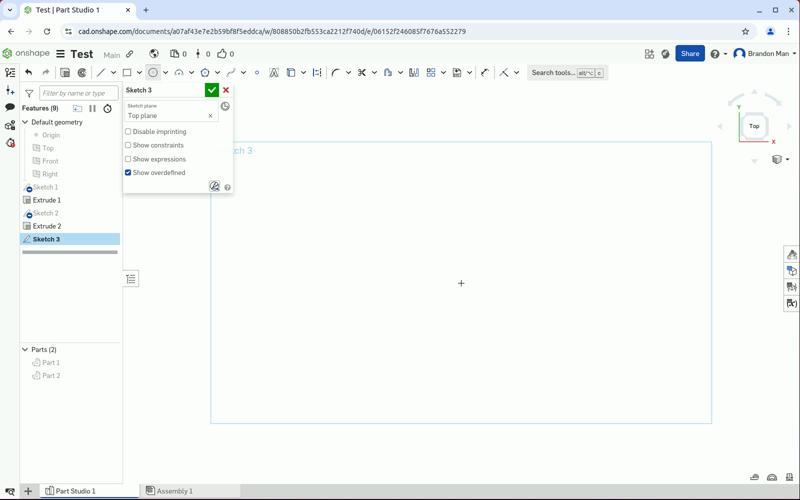
click(461, 282)
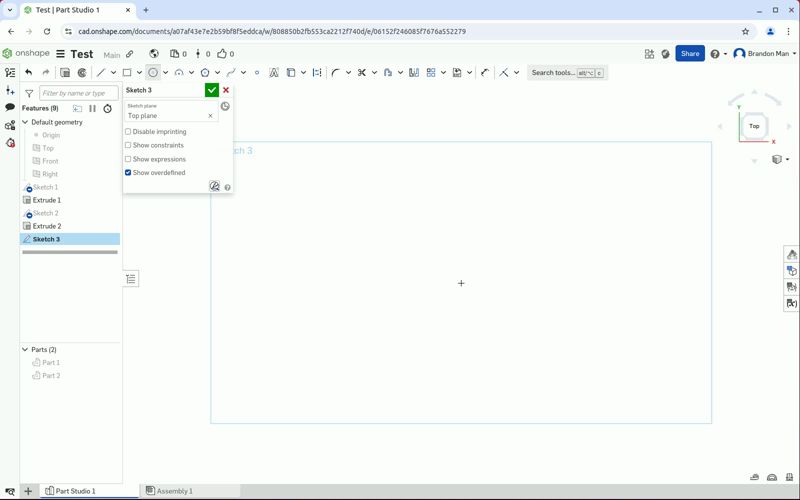
key_up(shift)
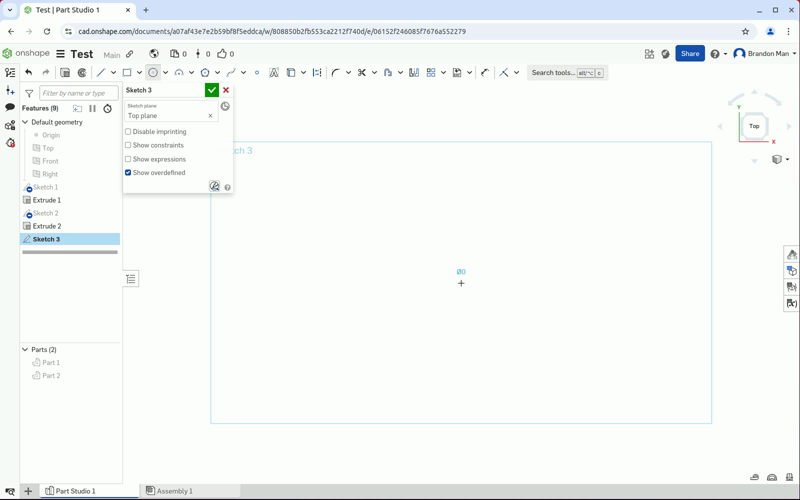
mouse_move(574, 282)
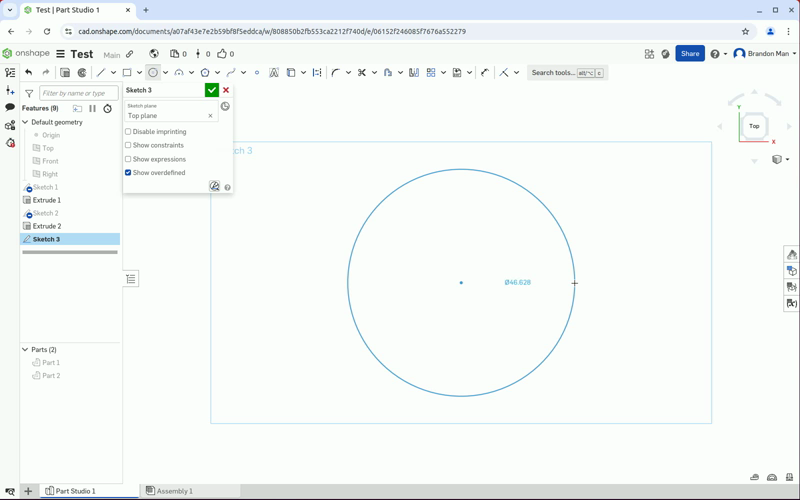
click(574, 282)
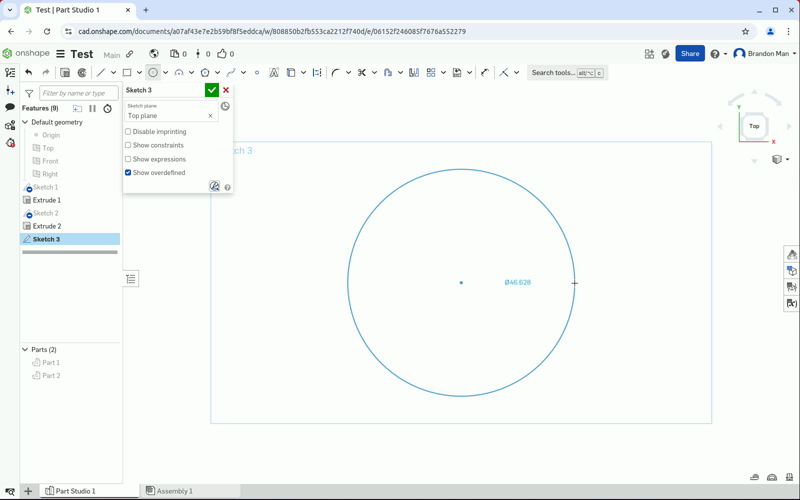
key(esc)
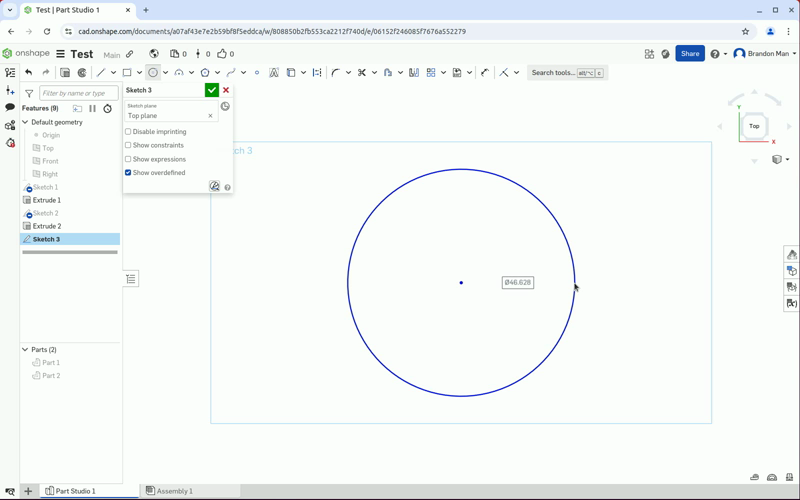
key(c)
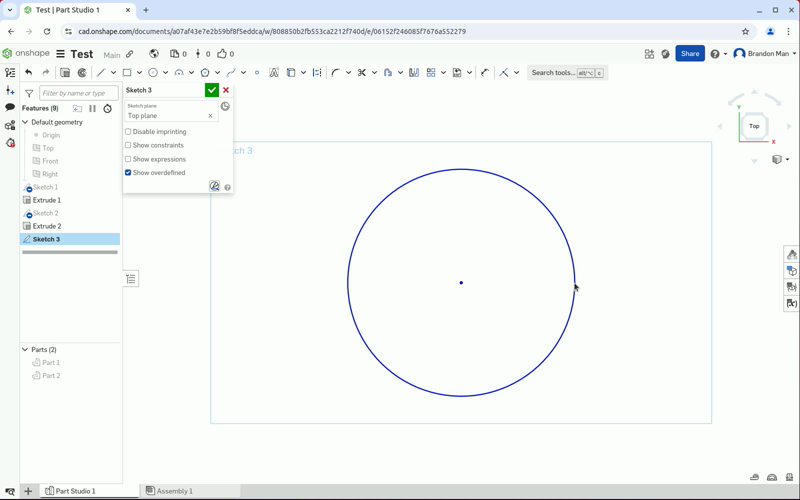
key_down(shift)
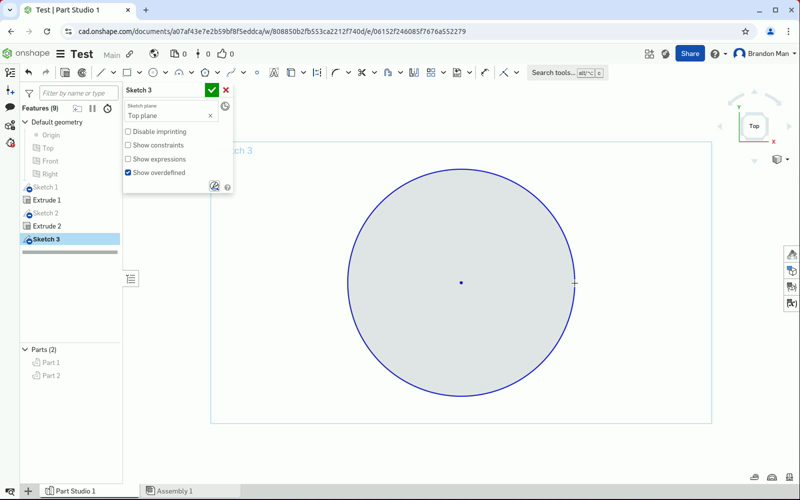
mouse_move(461, 282)
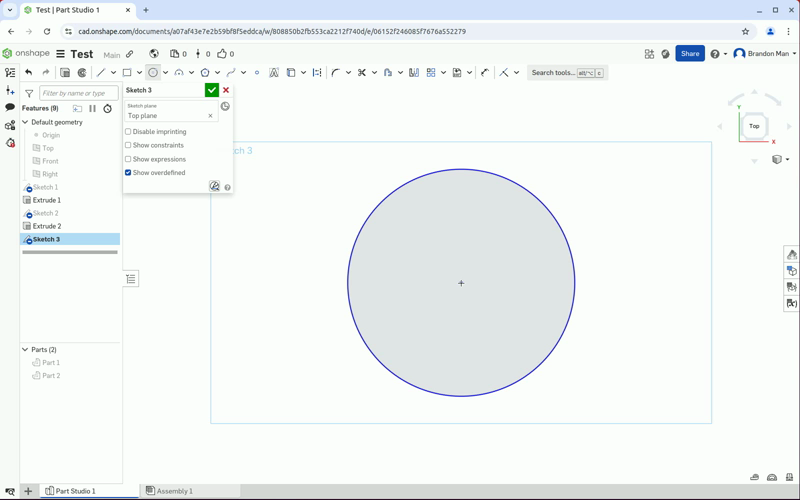
click(461, 282)
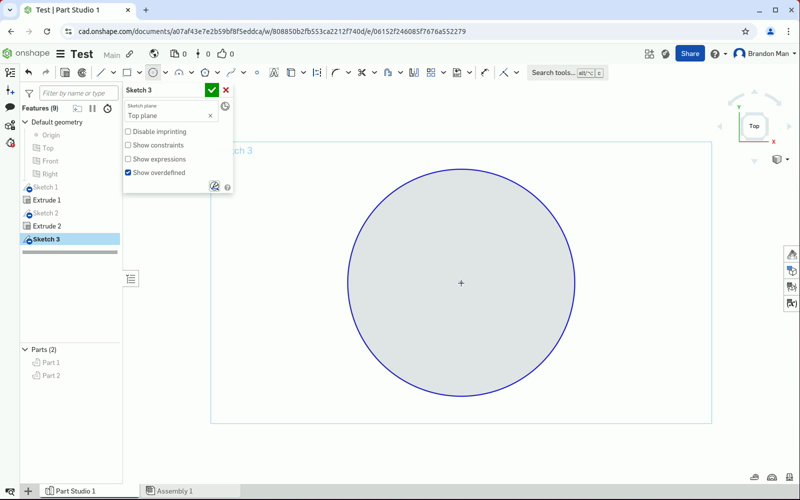
key_up(shift)
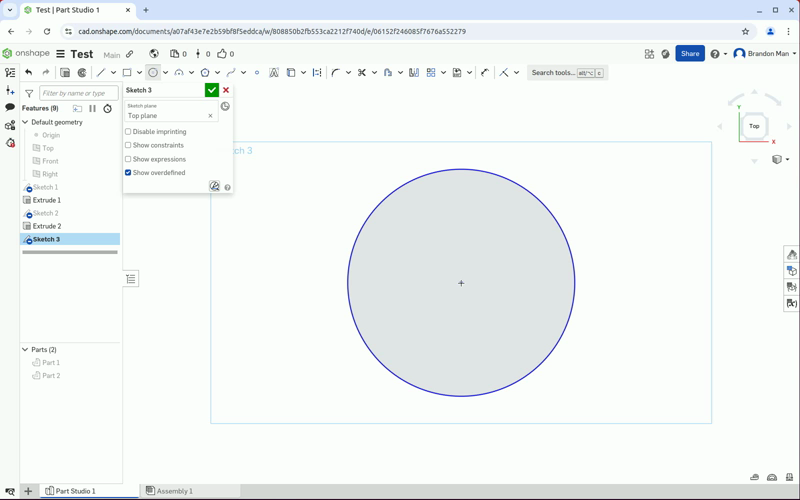
mouse_move(555, 282)
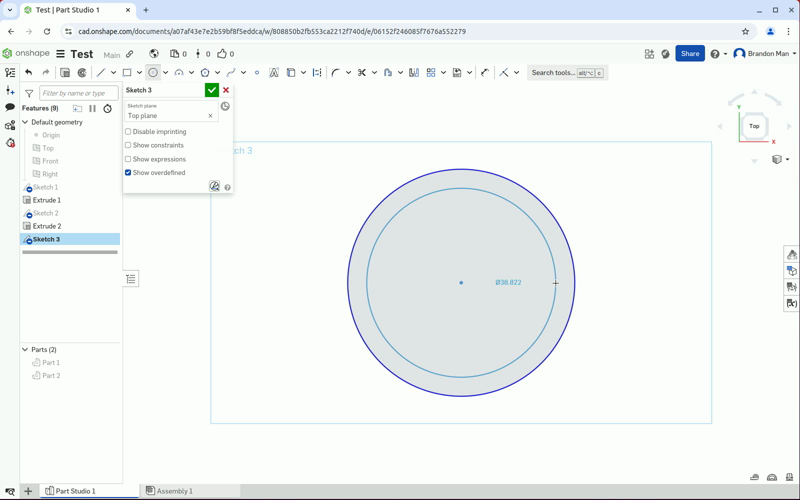
click(555, 282)
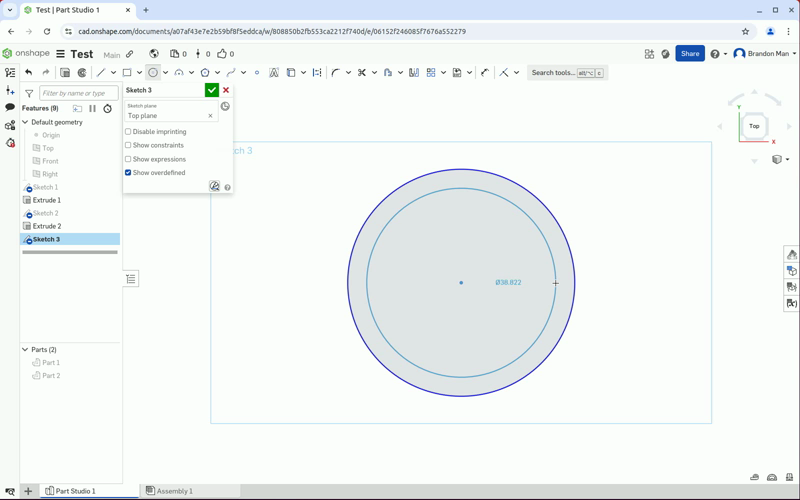
key(esc)
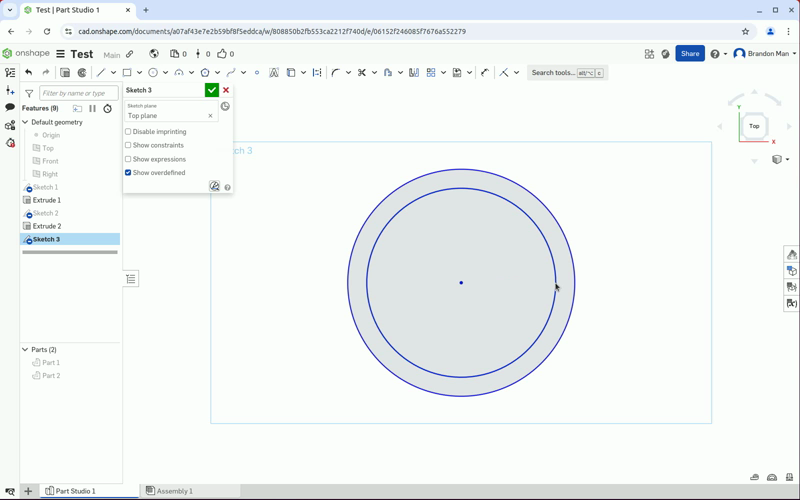
mouse_move(520, 366)
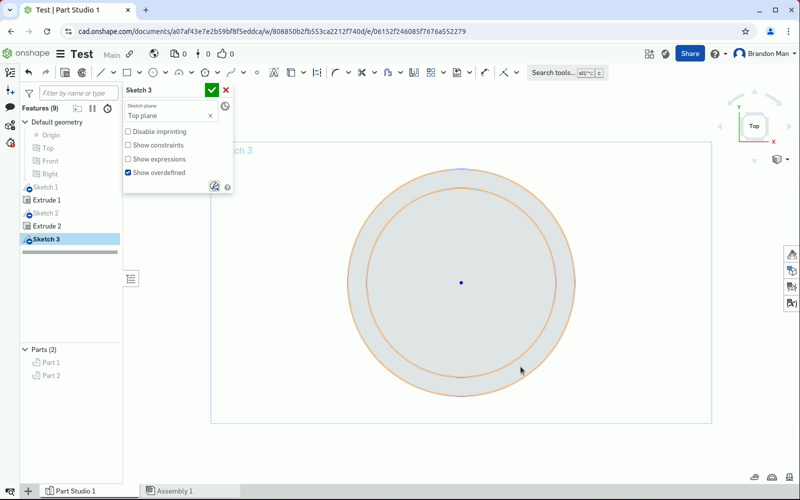
click(520, 366)
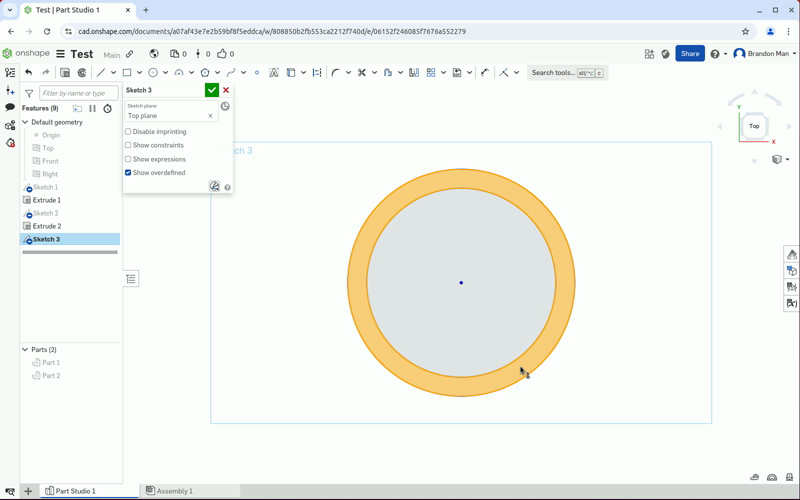
mouse_move(73, 352)
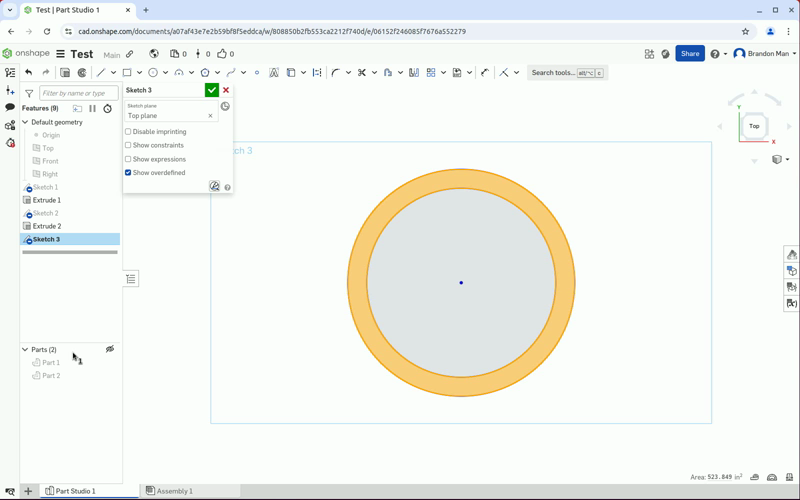
key(shift+y)
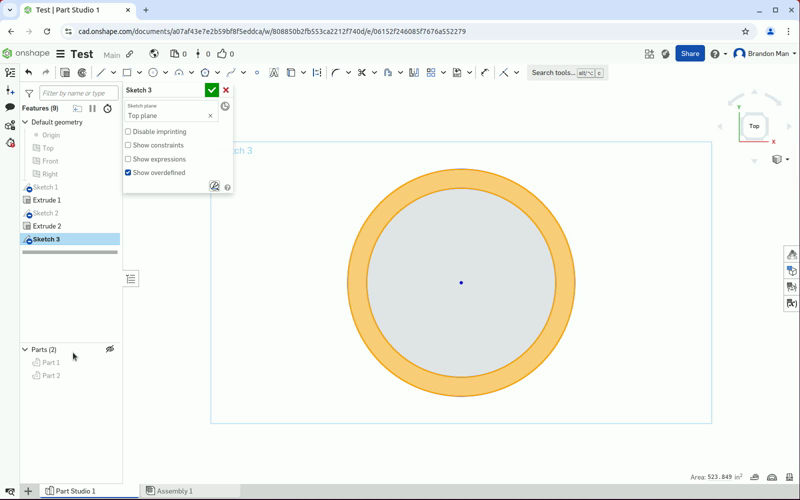
key(shift+e)
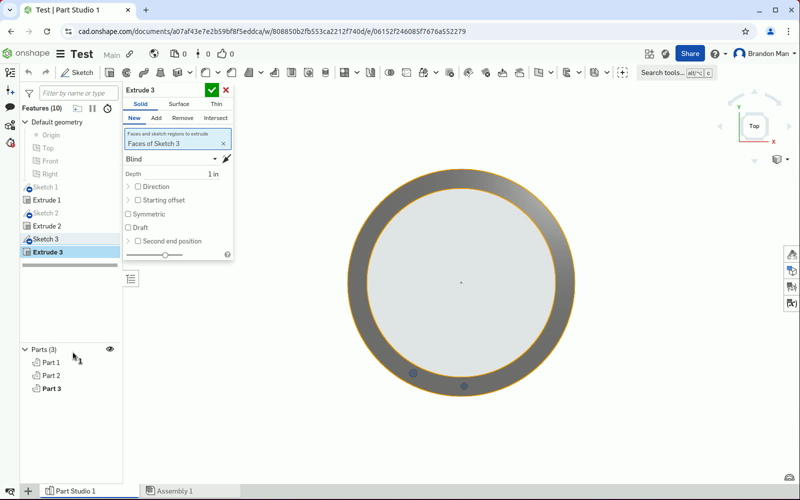
mouse_move(143, 106)
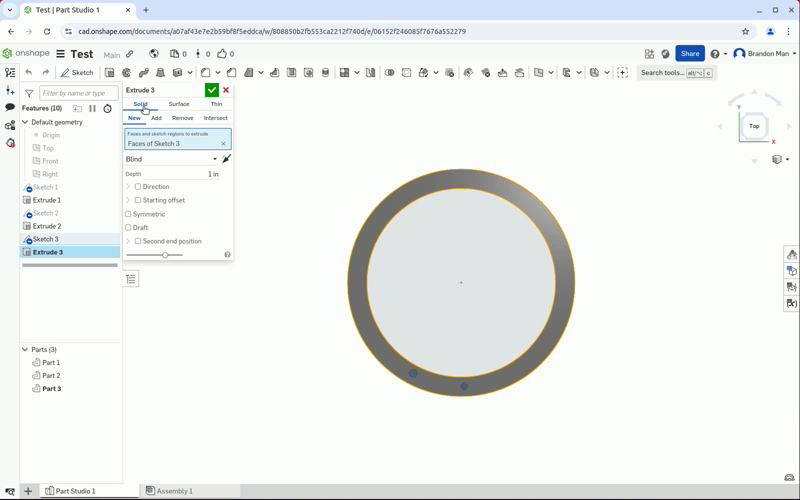
click(143, 106)
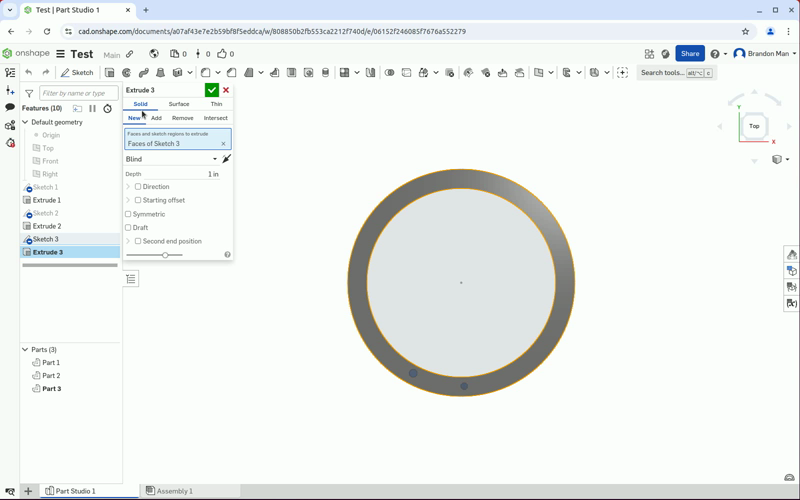
mouse_move(137, 120)
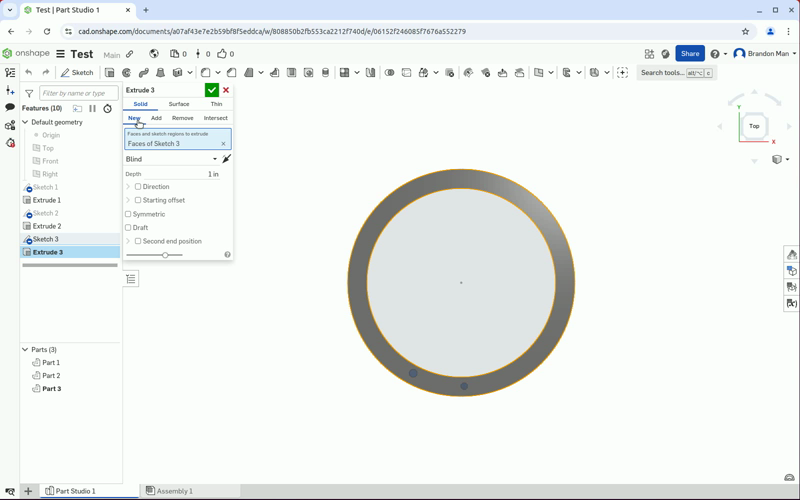
click(137, 120)
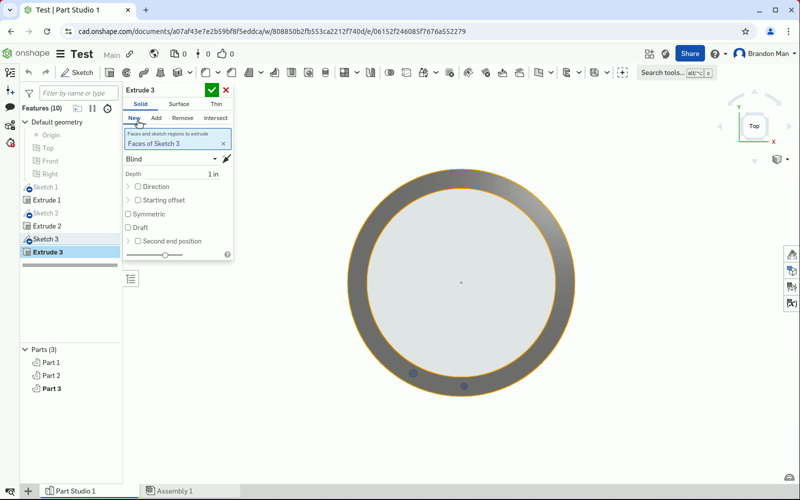
key(tab, 4)
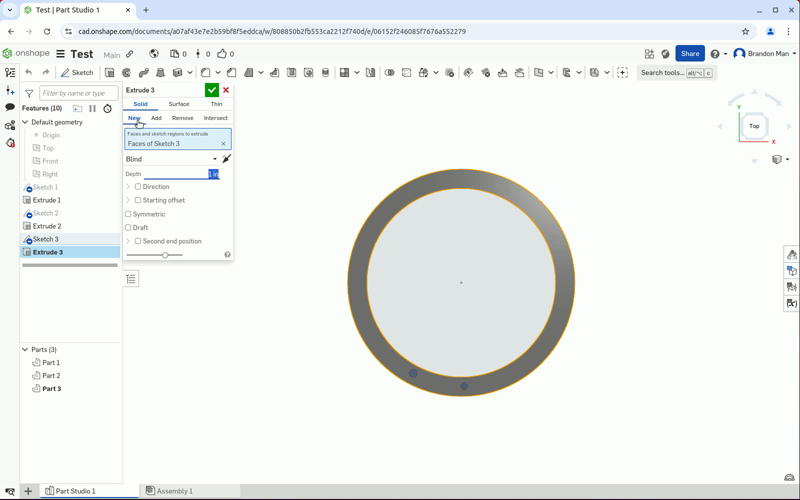
text(0.722)
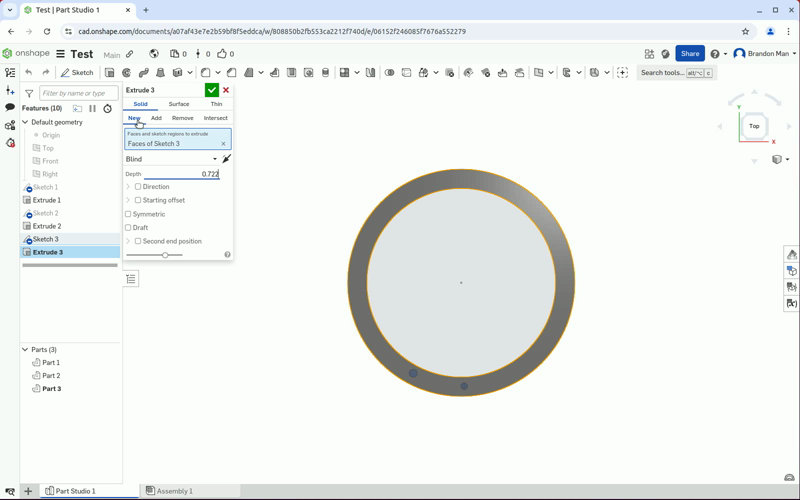
key(enter)
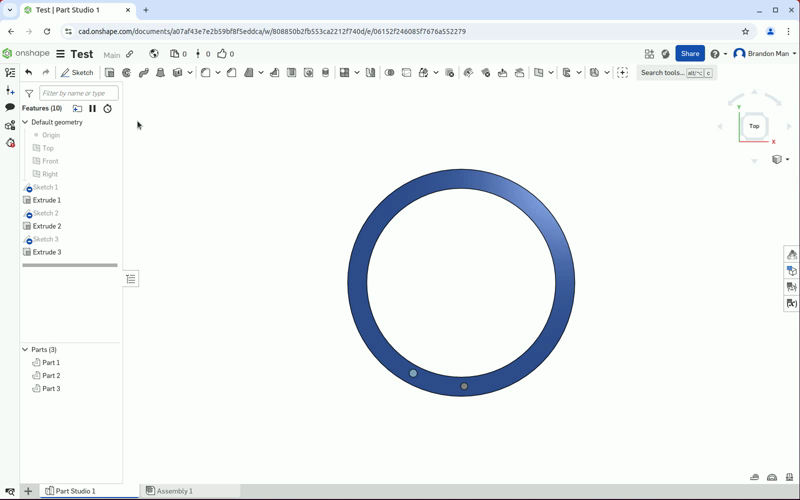
key(shift+h)
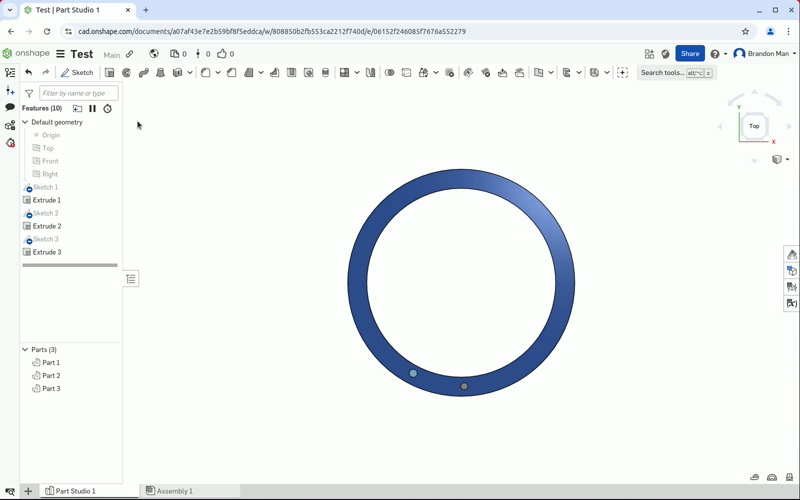
key(shift+h)
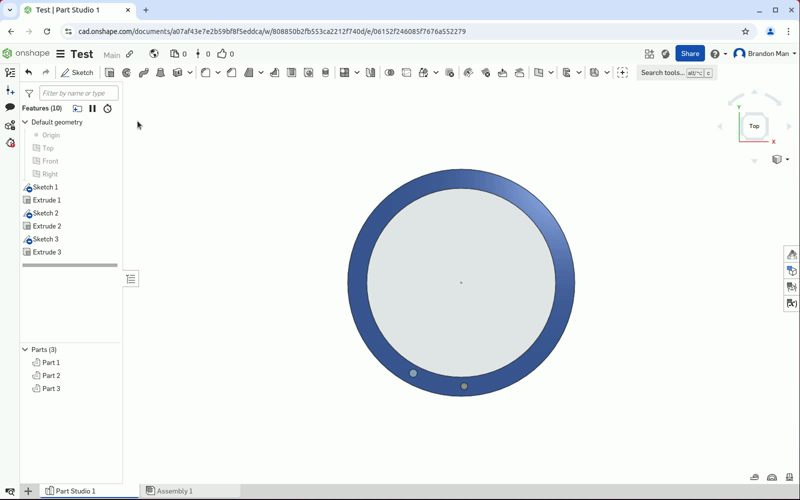
key(shift+7)
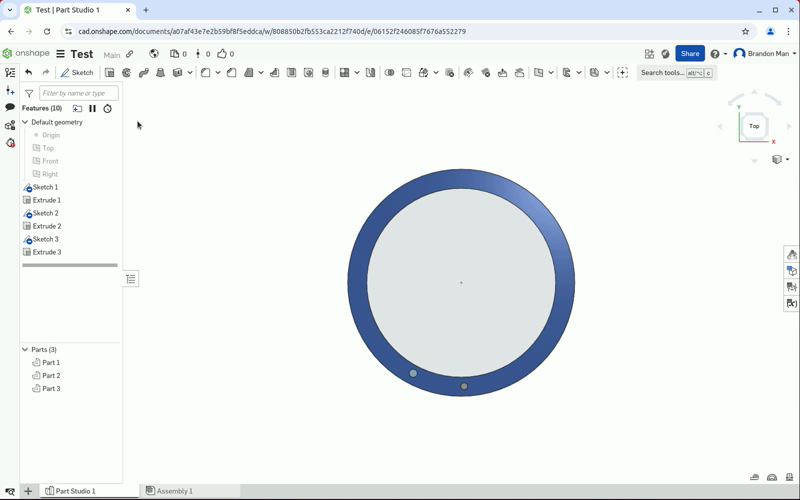
key(up, 3)
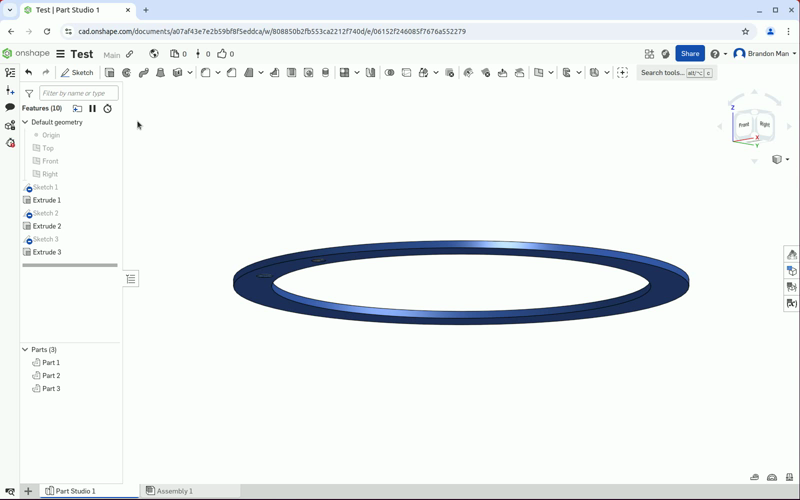
key(left, 3)
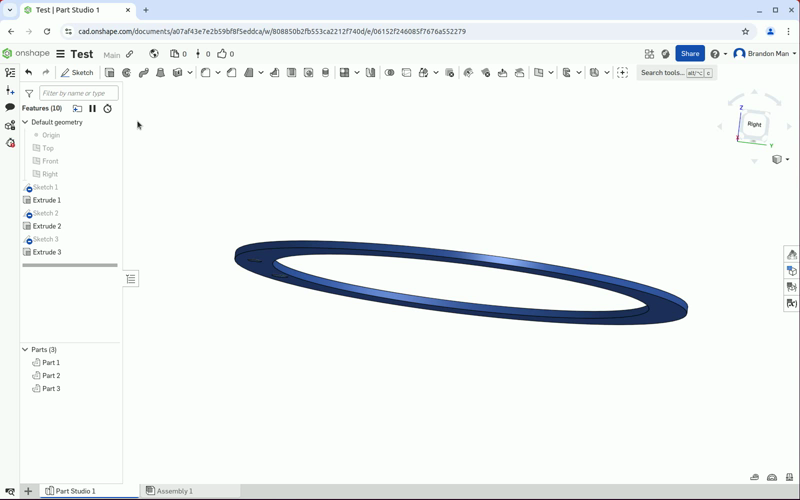
key(right, 3)
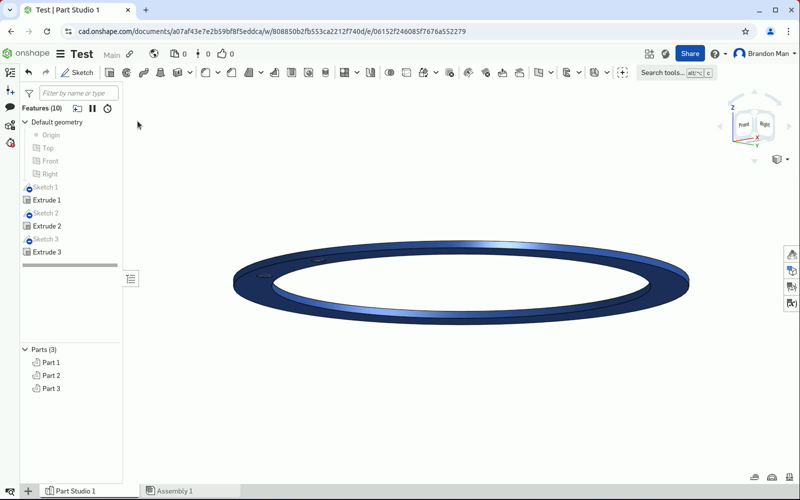
key(down, 3)
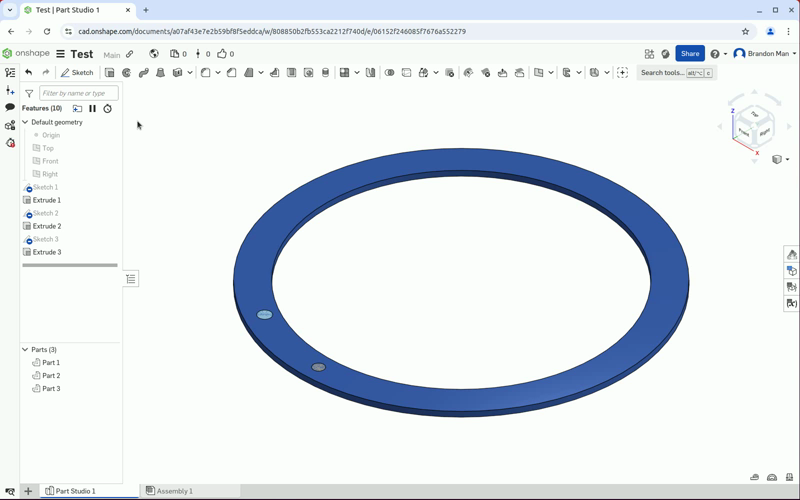
mouse_move(73, 189)
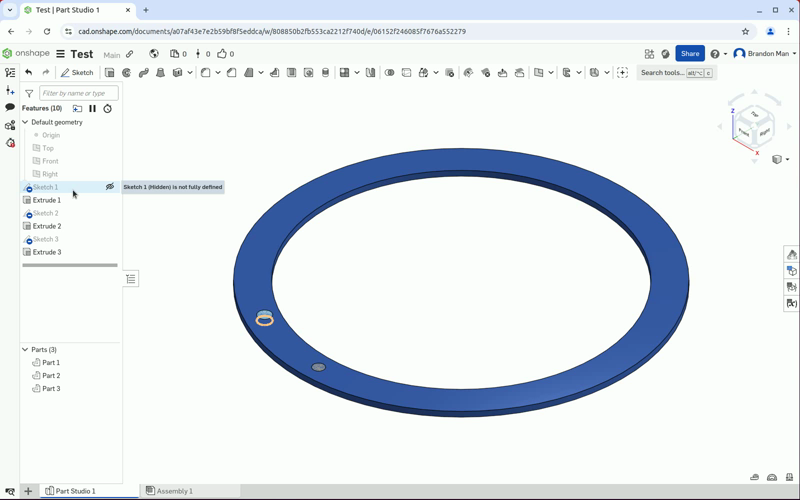
click(73, 189)